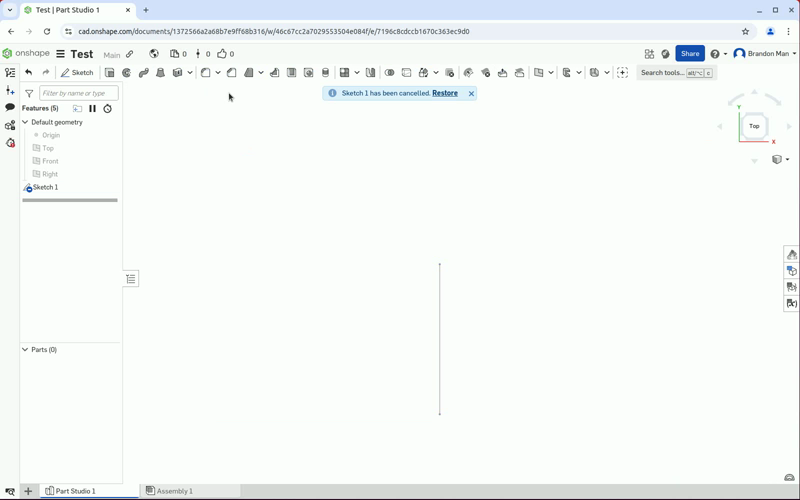
key(shift+h)
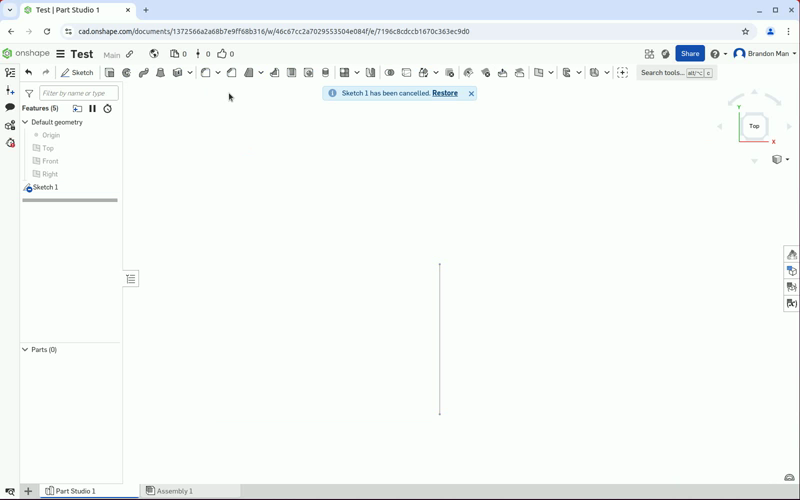
key(shift+s)
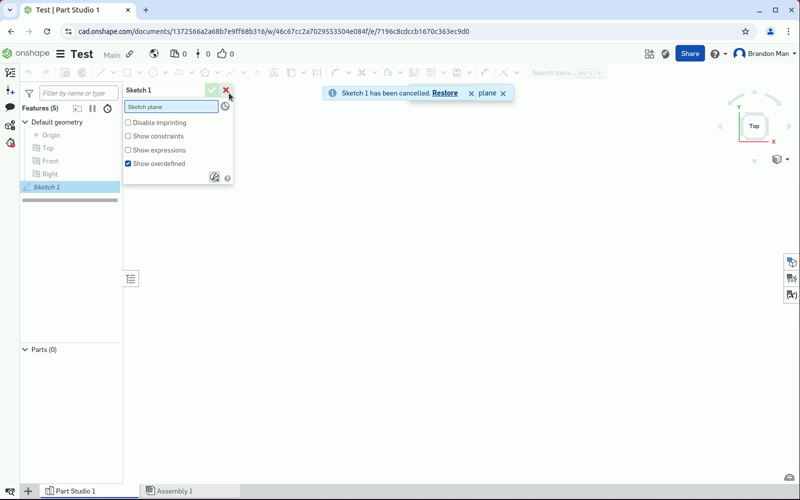
mouse_move(73, 150)
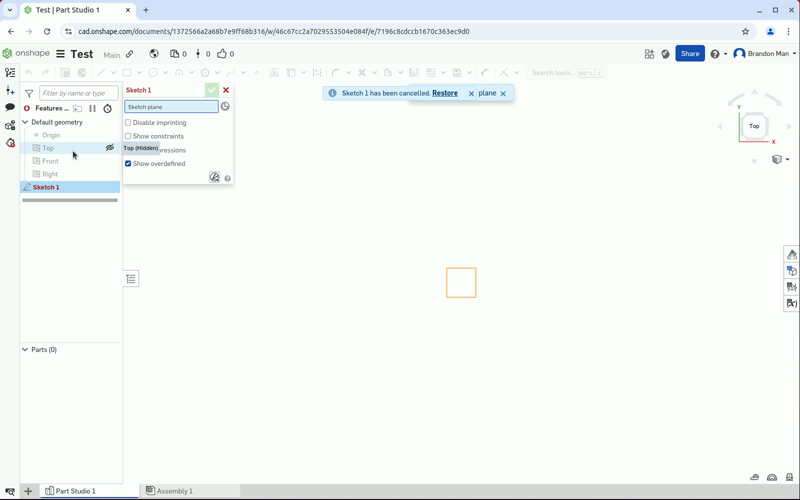
click(73, 150)
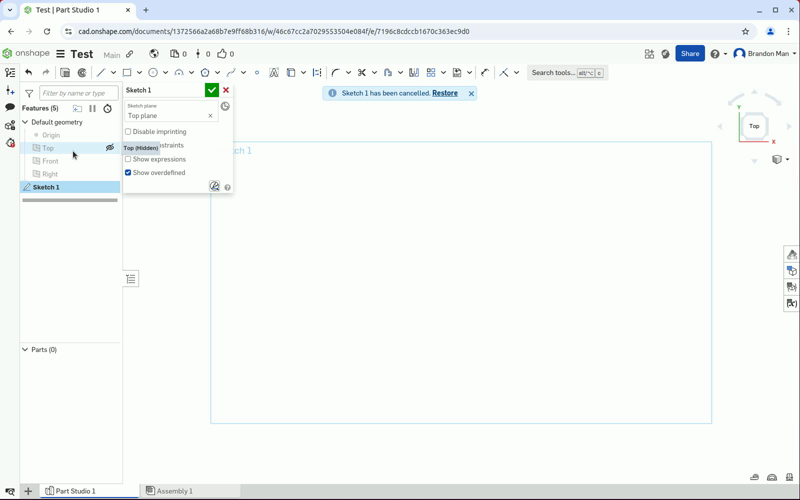
mouse_move(73, 352)
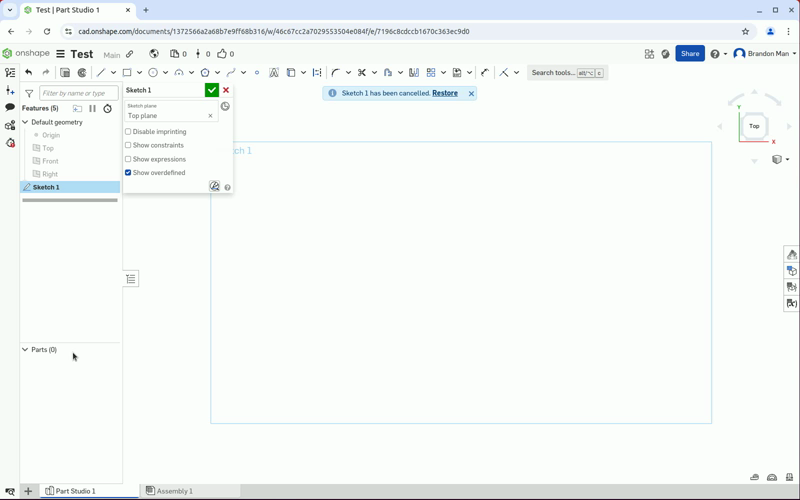
key(y)
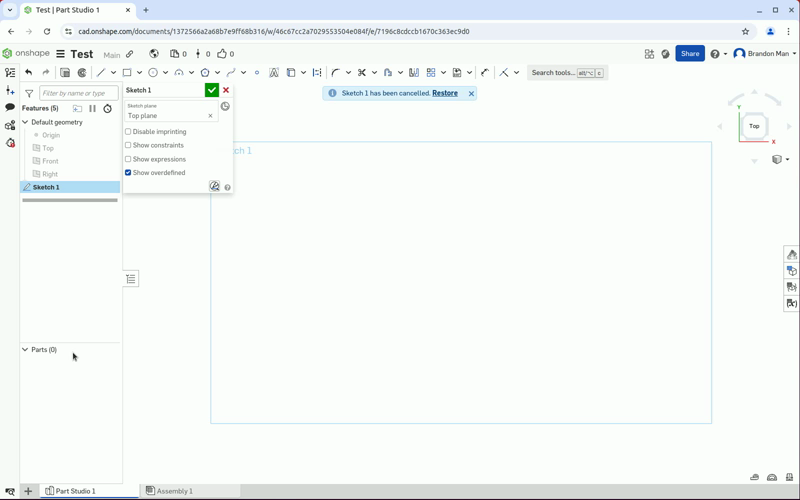
key(c)
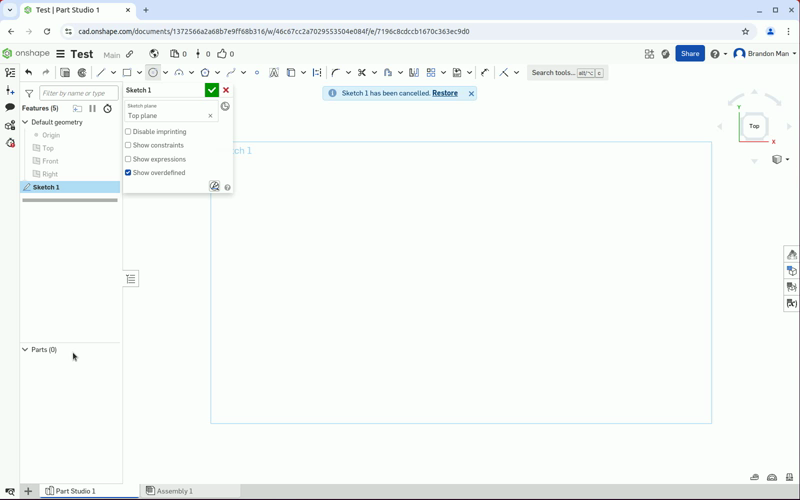
key_down(shift)
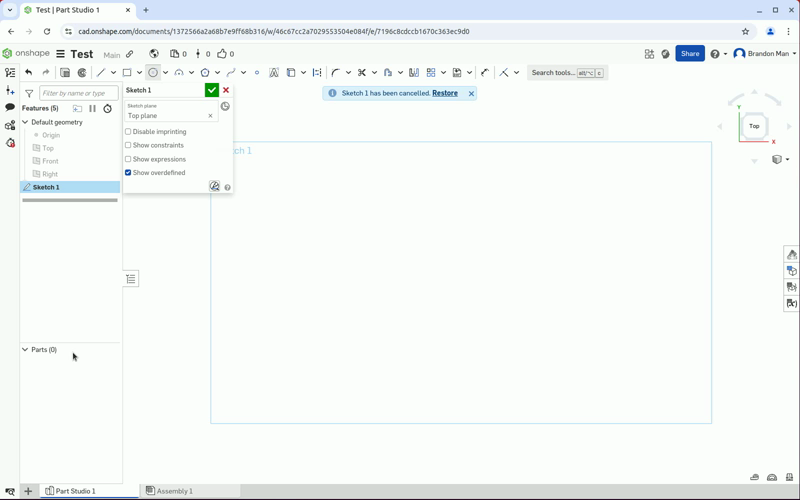
mouse_move(392, 282)
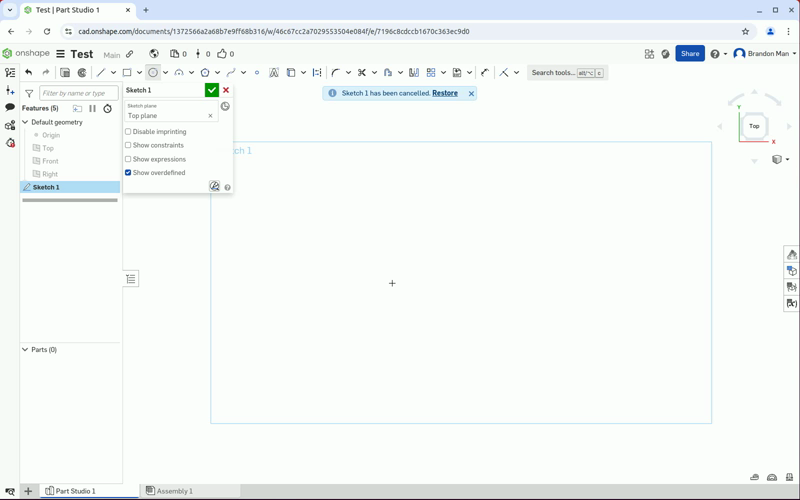
click(392, 282)
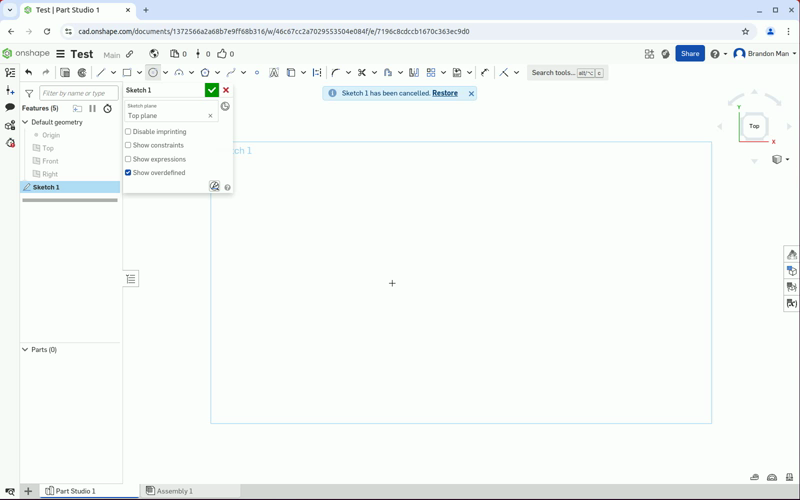
key_up(shift)
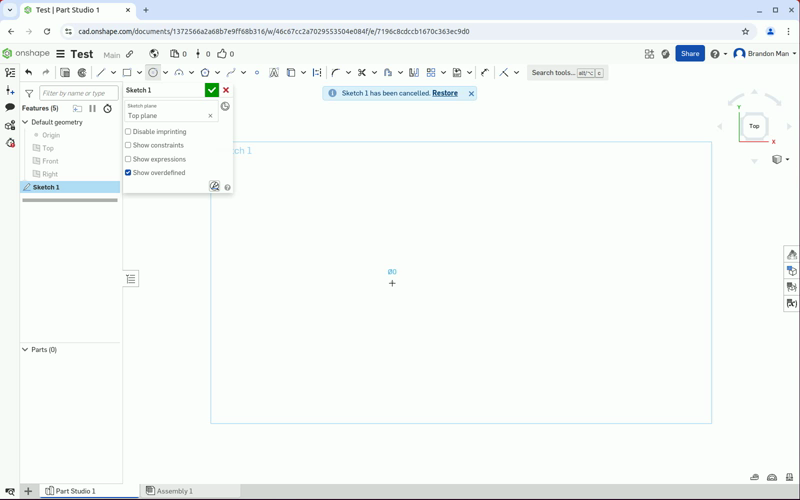
mouse_move(435, 282)
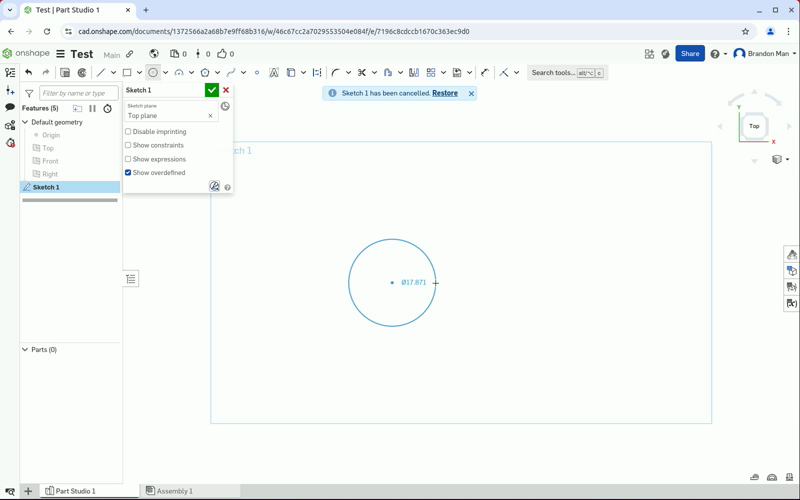
click(435, 282)
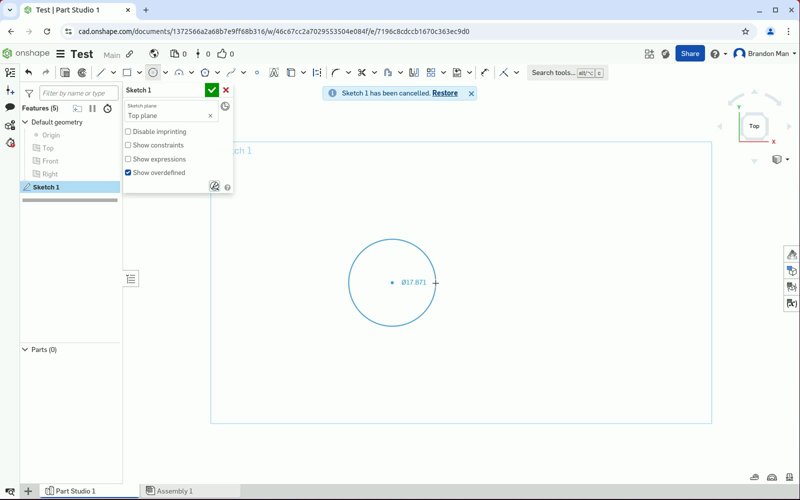
key(esc)
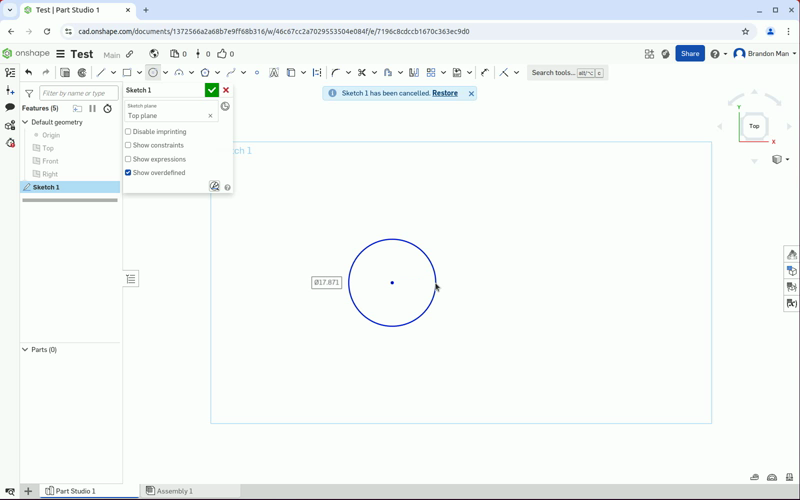
key(c)
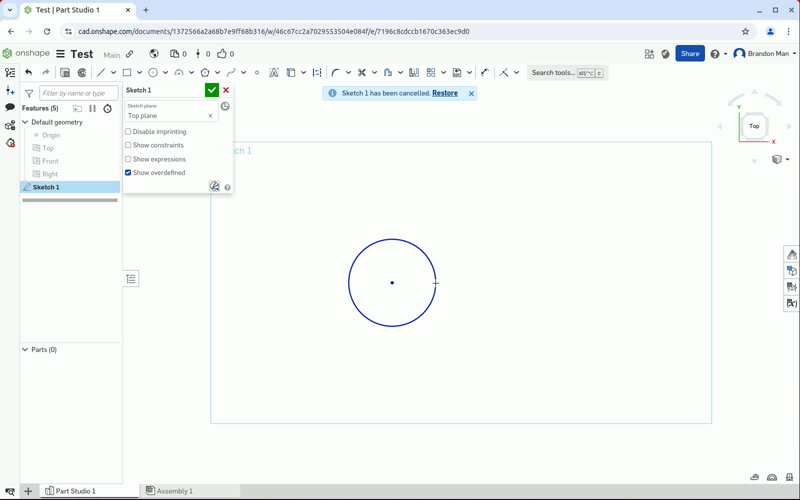
key_down(shift)
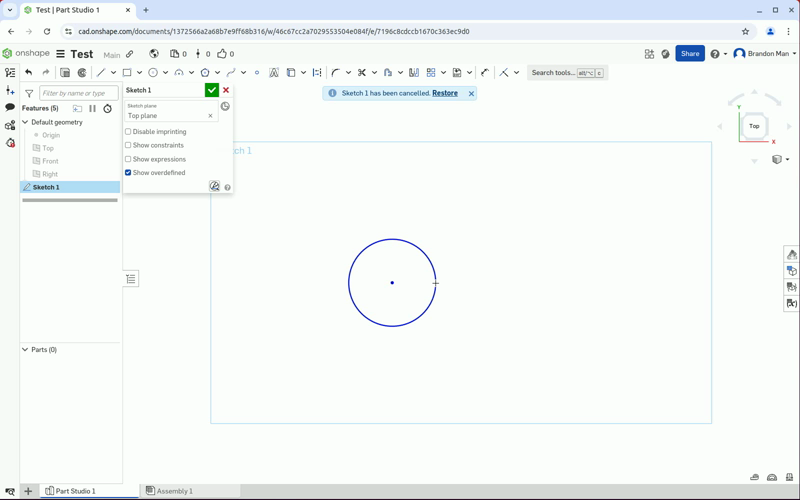
mouse_move(392, 282)
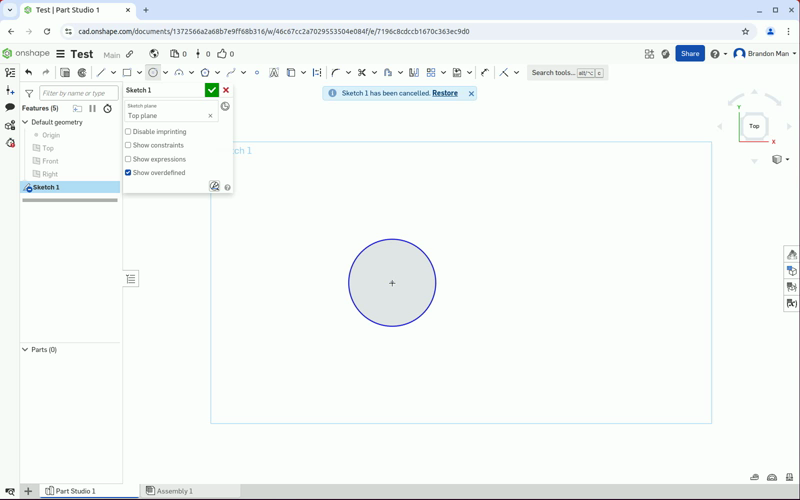
click(392, 282)
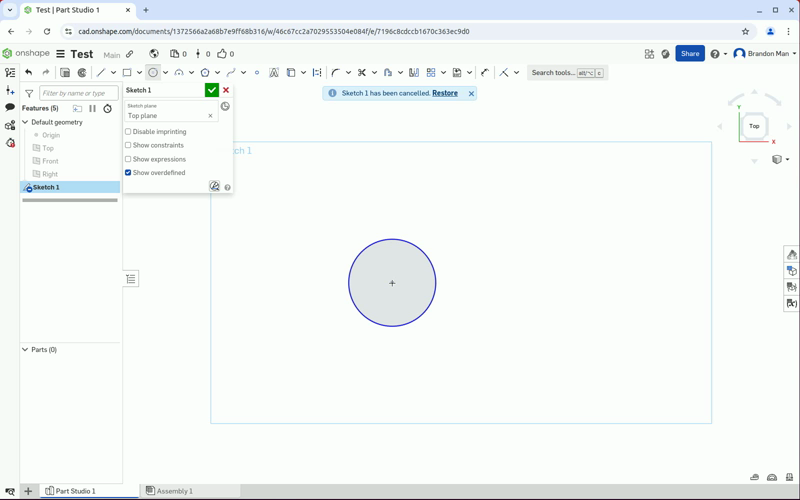
key_up(shift)
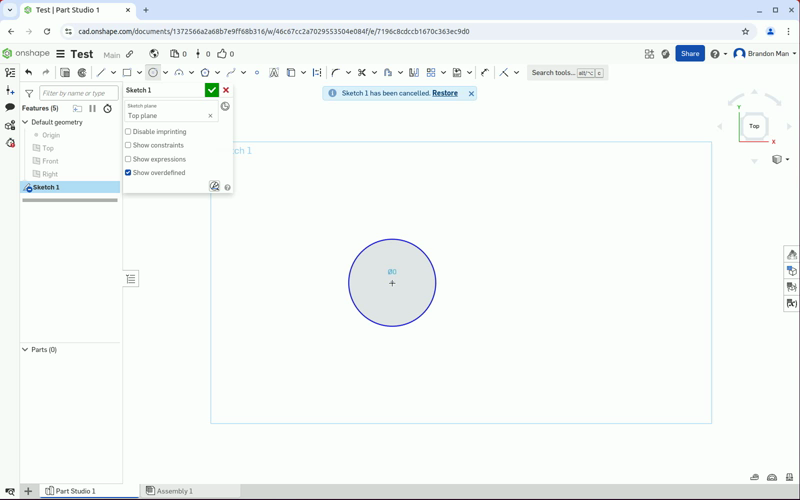
mouse_move(415, 282)
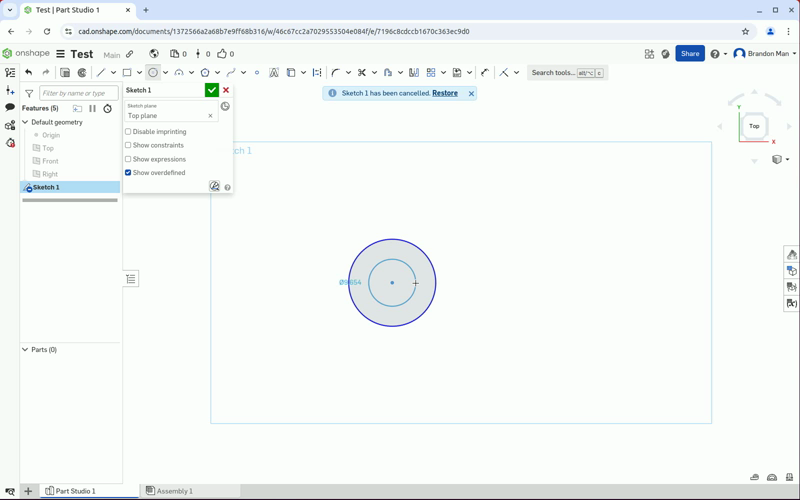
click(415, 282)
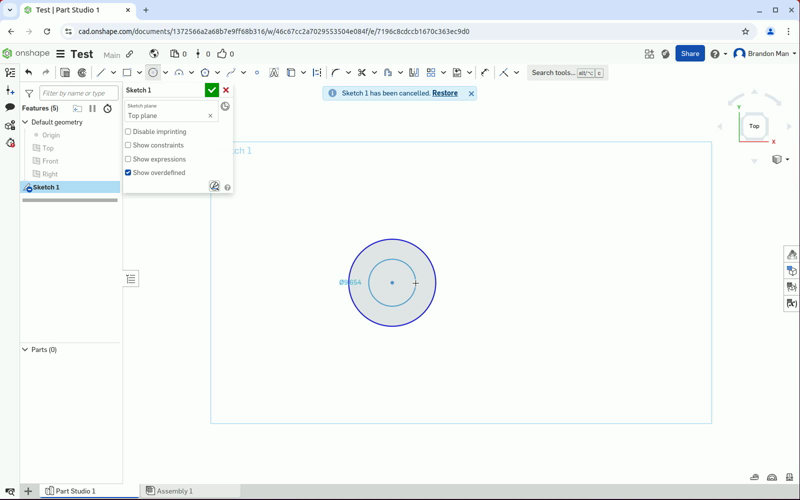
key(esc)
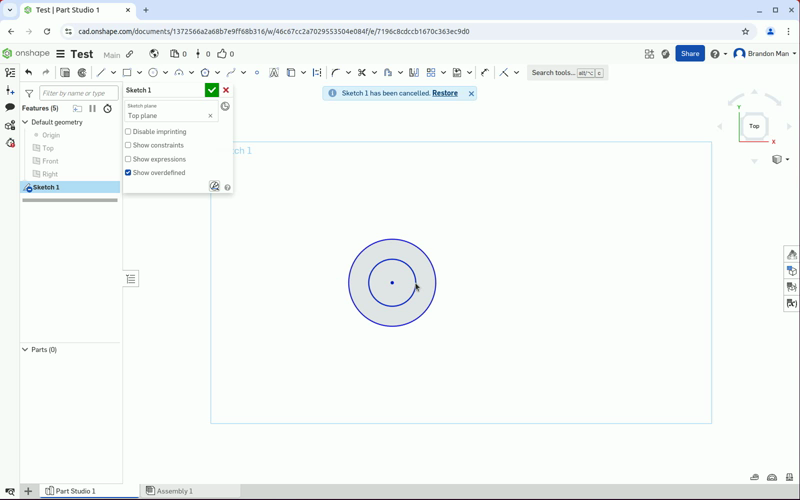
mouse_move(429, 286)
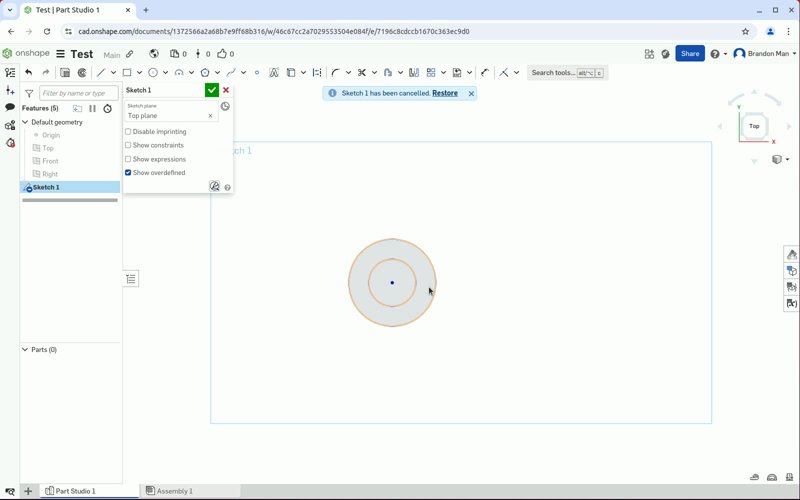
click(429, 286)
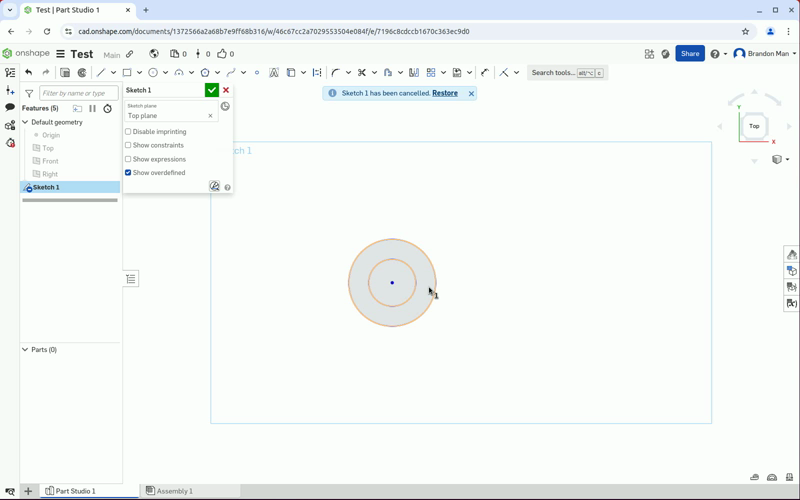
mouse_move(73, 352)
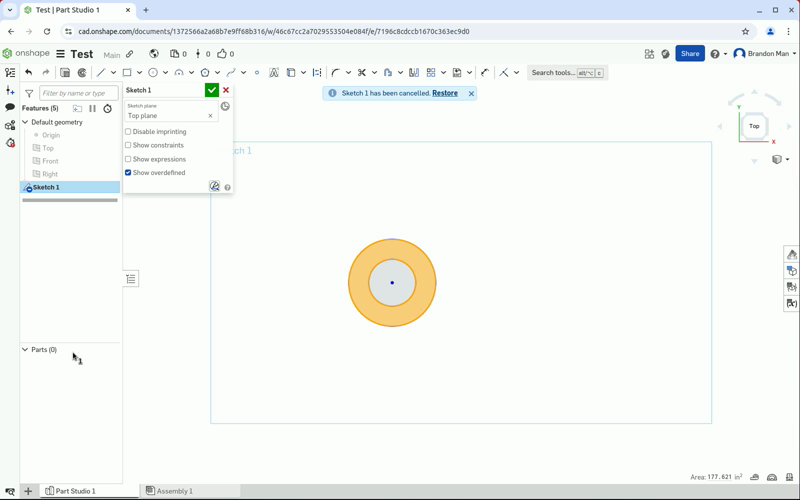
key(shift+y)
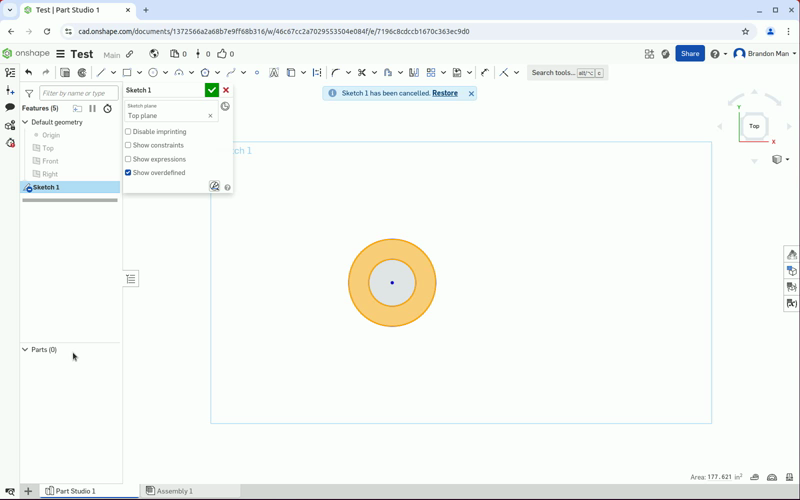
key(shift+e)
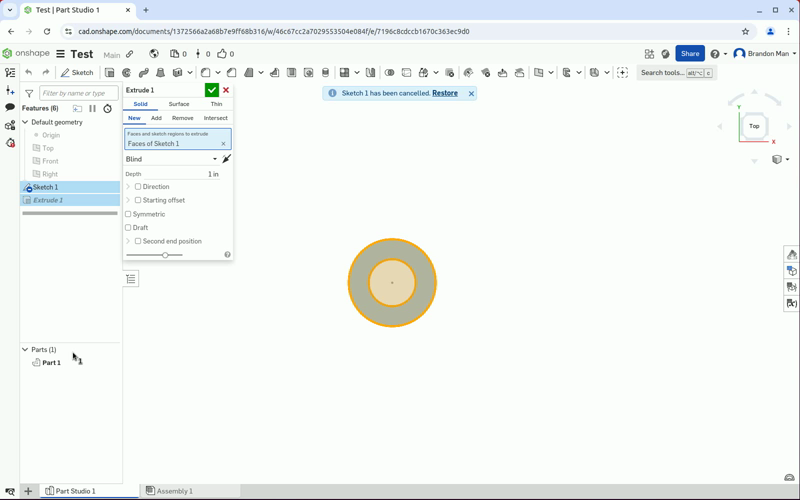
mouse_move(143, 106)
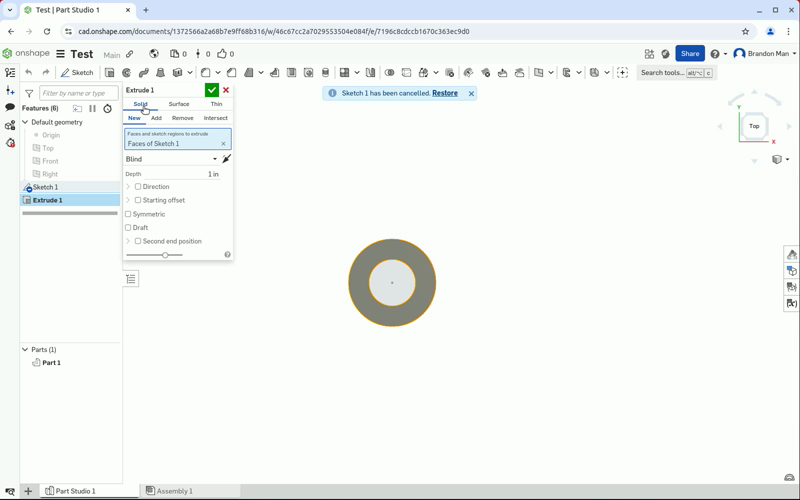
click(143, 106)
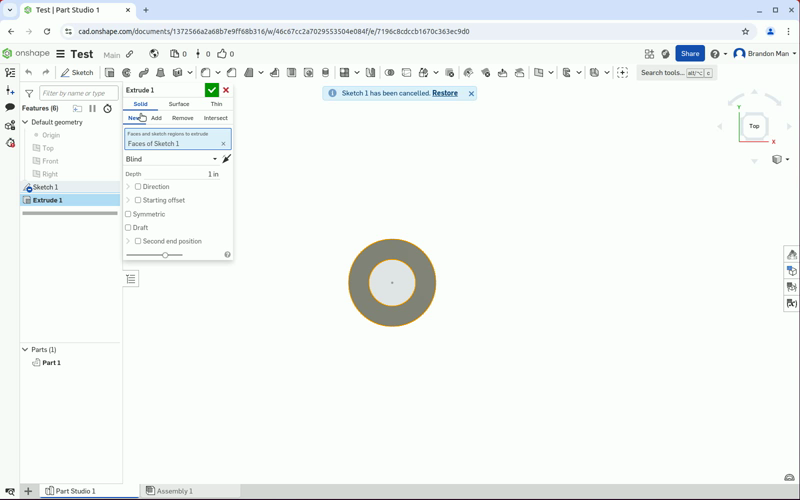
mouse_move(137, 120)
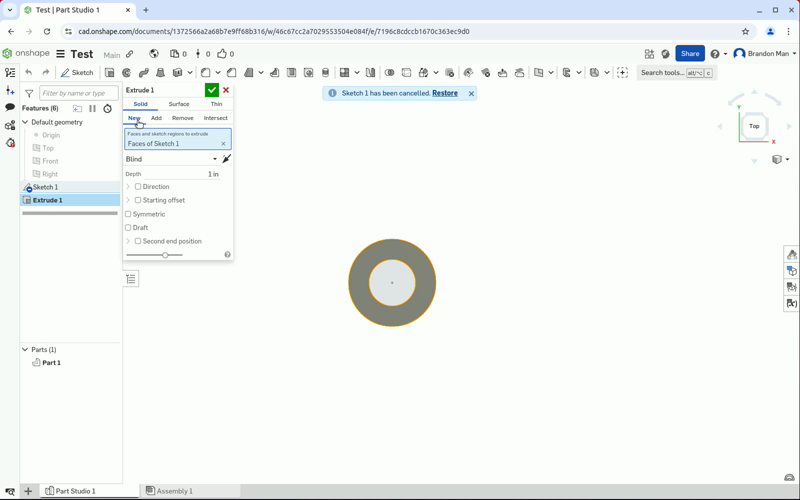
click(137, 120)
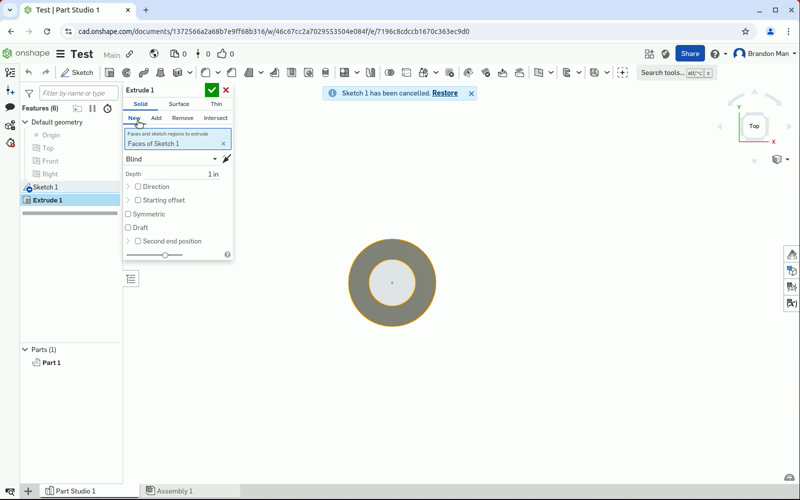
key(tab, 4)
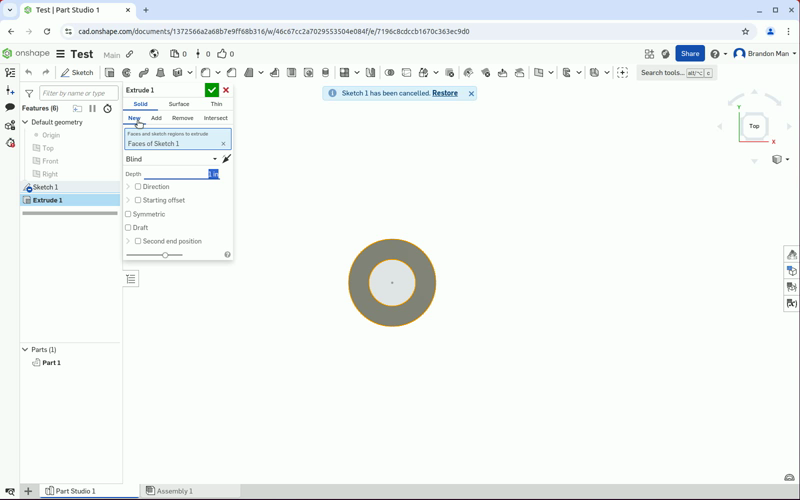
text(7.703)
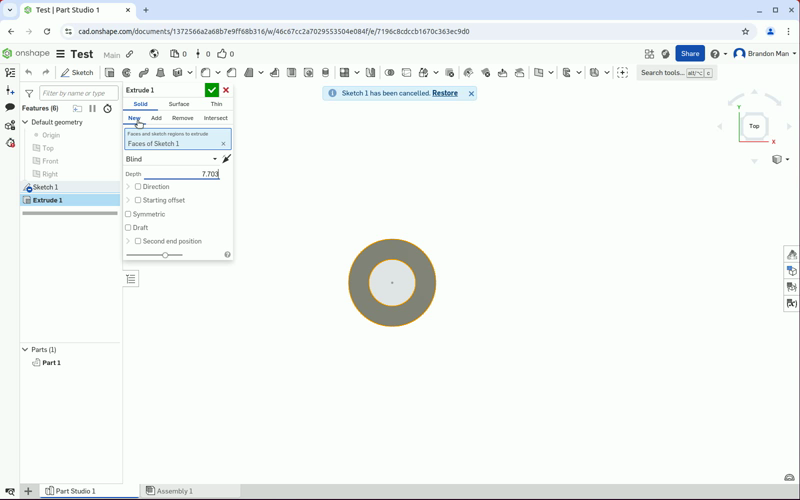
key(enter)
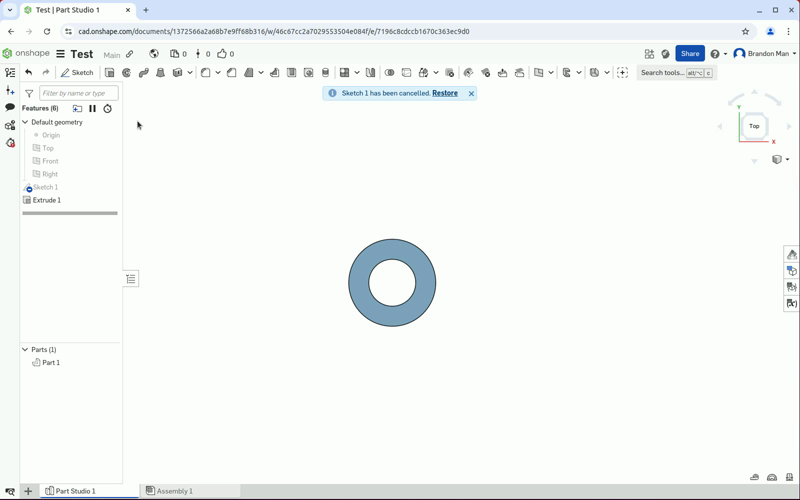
key(shift+h)
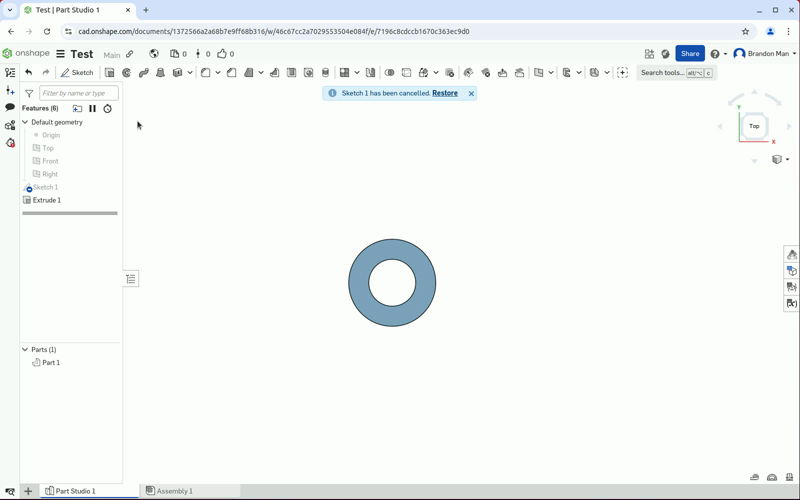
key(shift+h)
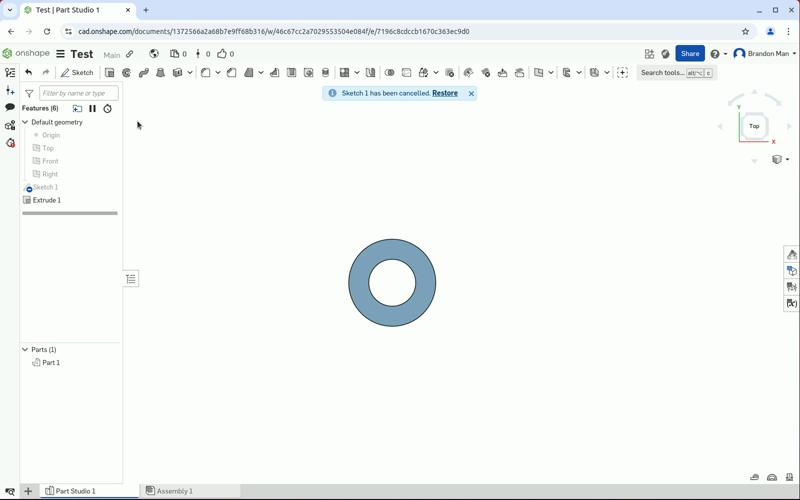
mouse_move(73, 189)
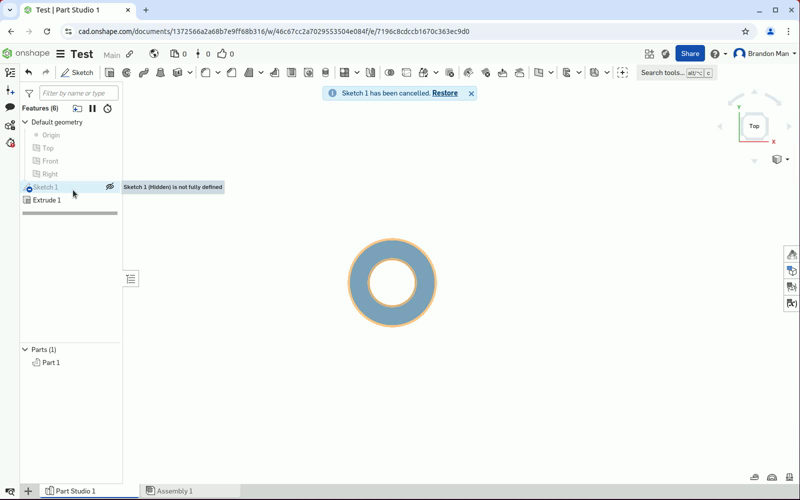
click(73, 189)
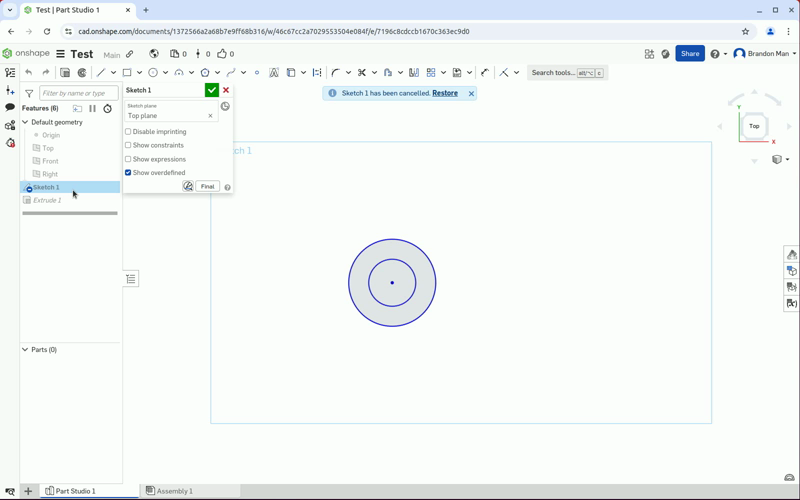
mouse_move(229, 92)
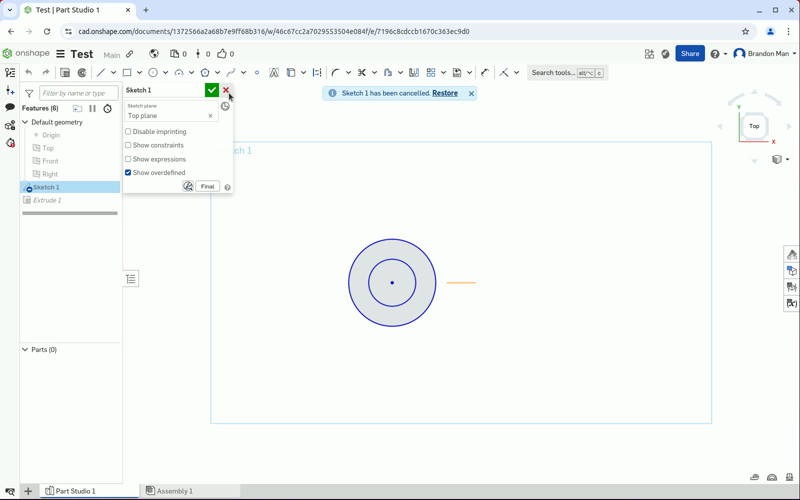
click(229, 92)
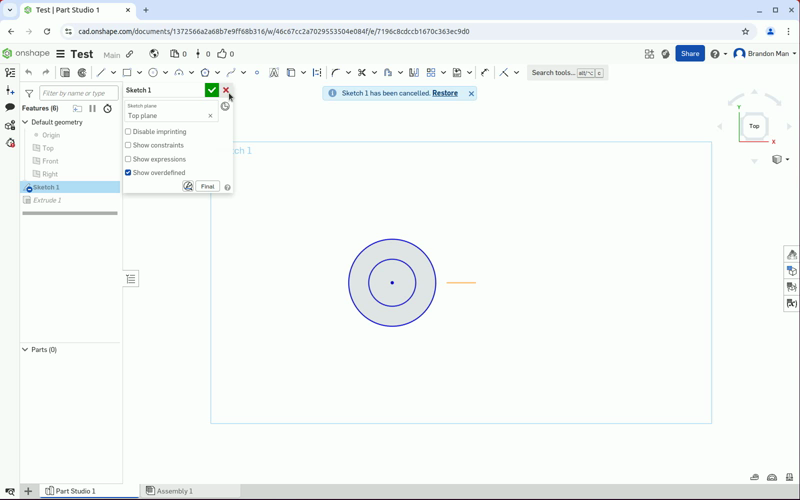
key(shift+s)
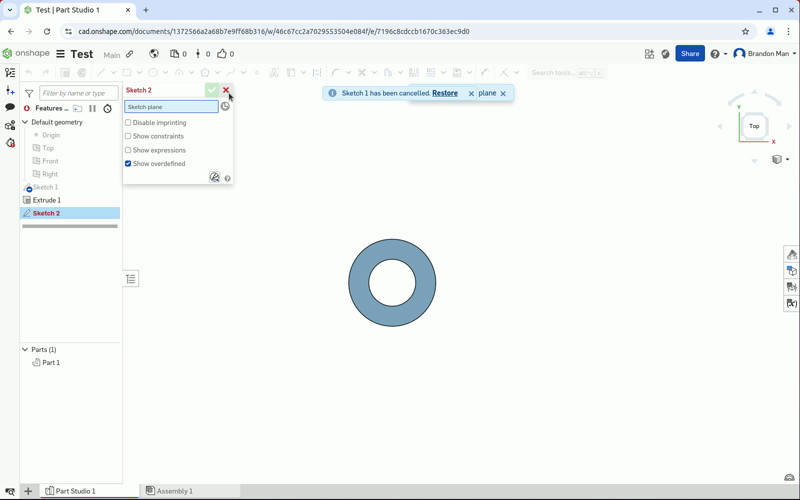
mouse_move(73, 150)
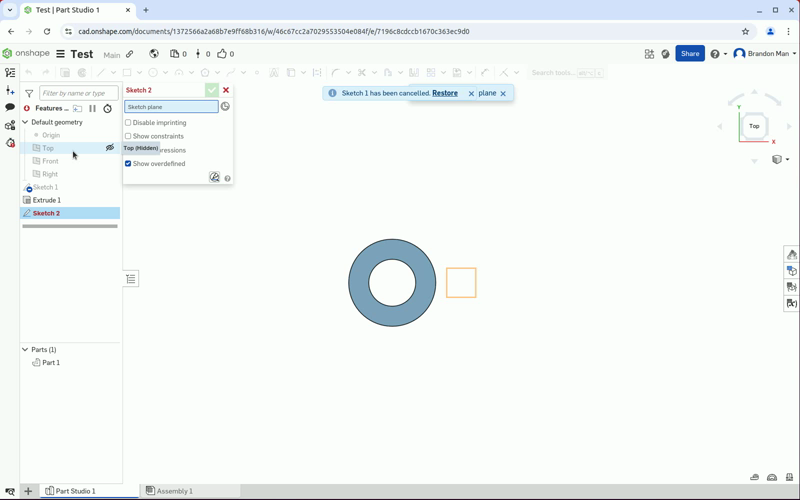
click(73, 150)
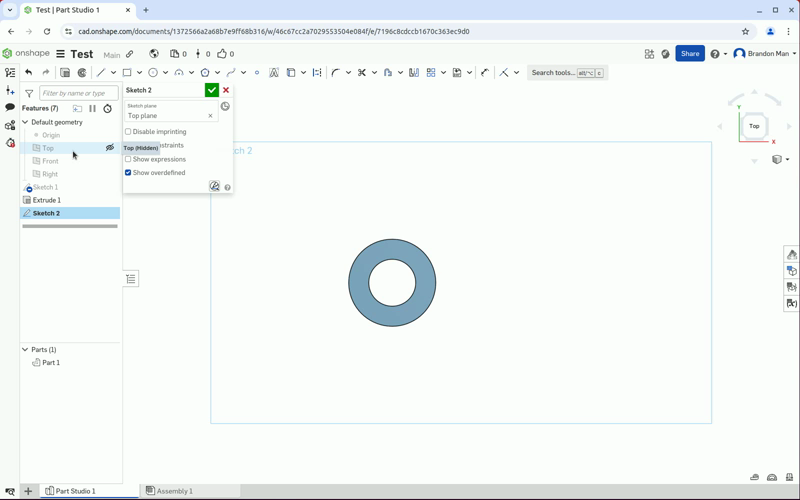
mouse_move(73, 352)
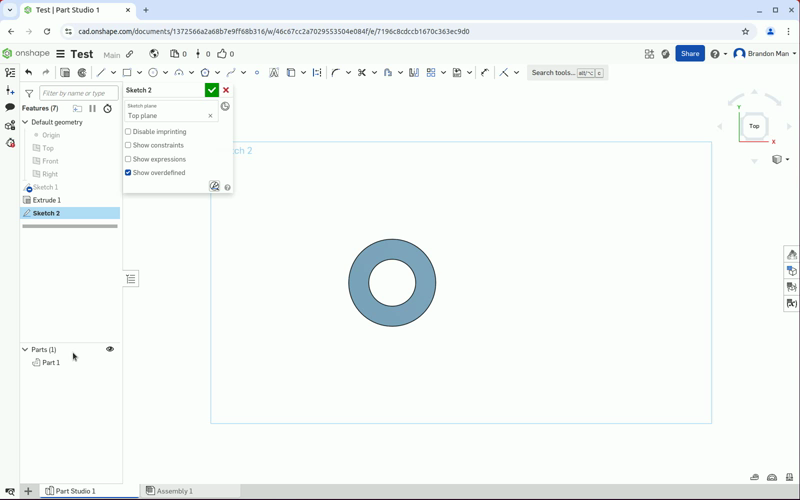
key(y)
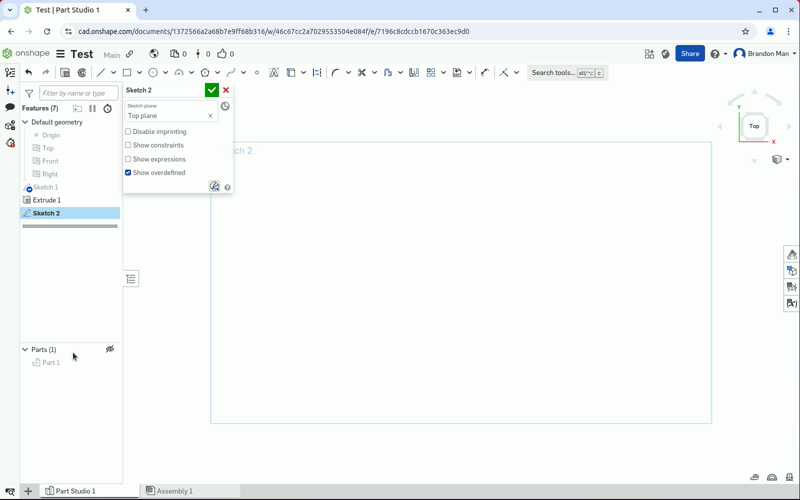
key(l)
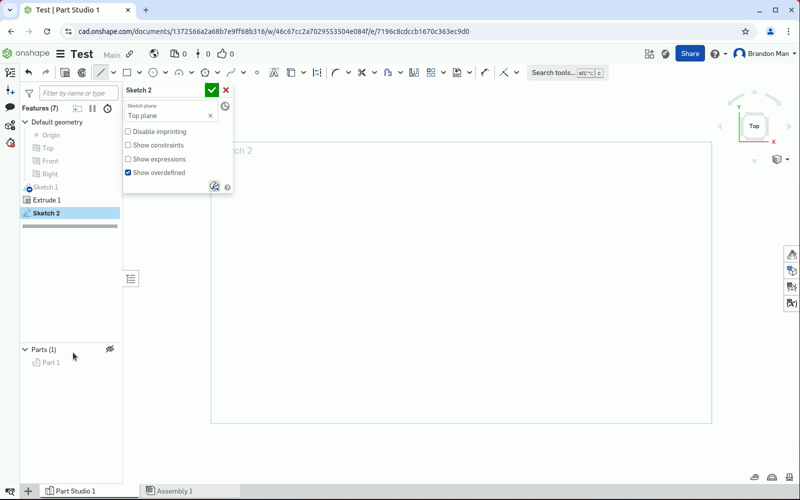
key_down(shift)
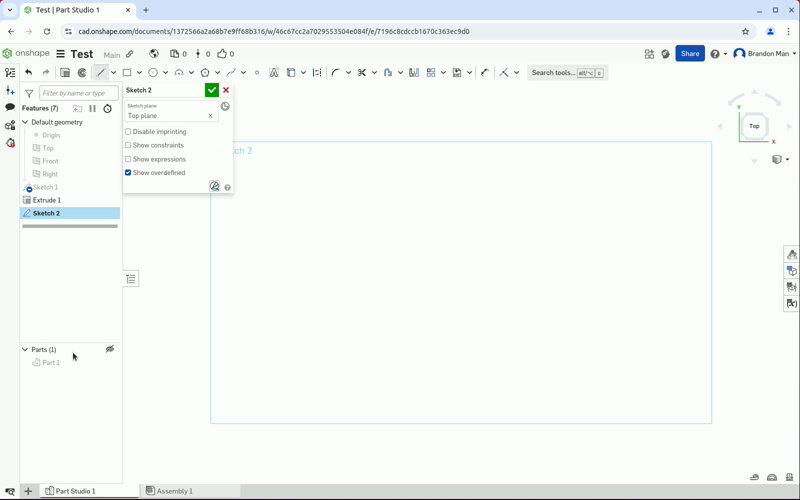
mouse_move(391, 326)
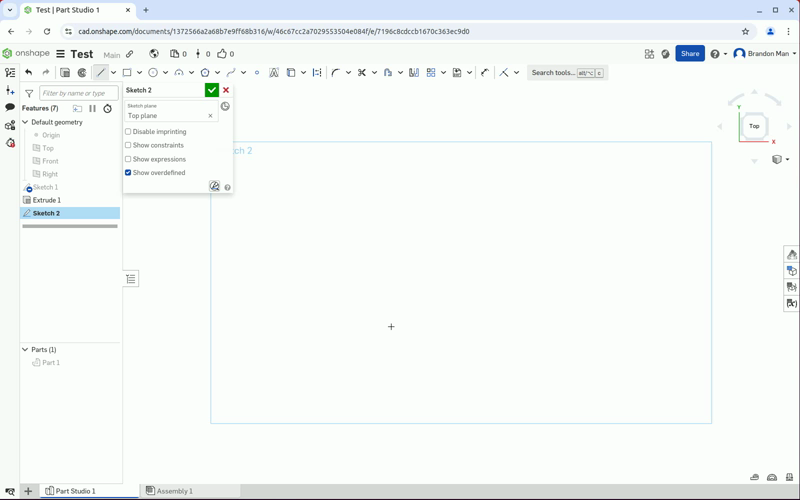
click(391, 326)
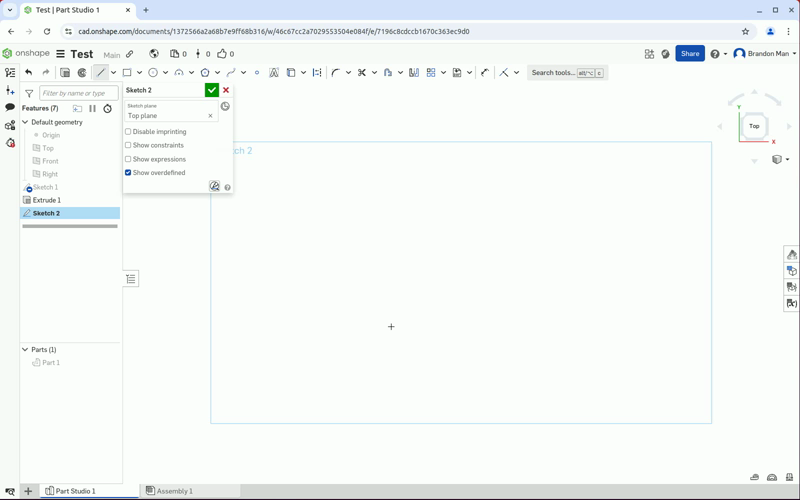
key_up(shift)
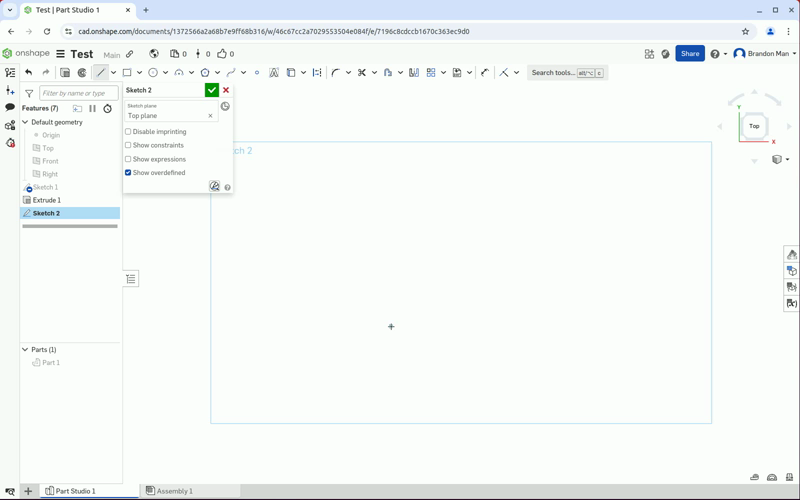
key_down(shift)
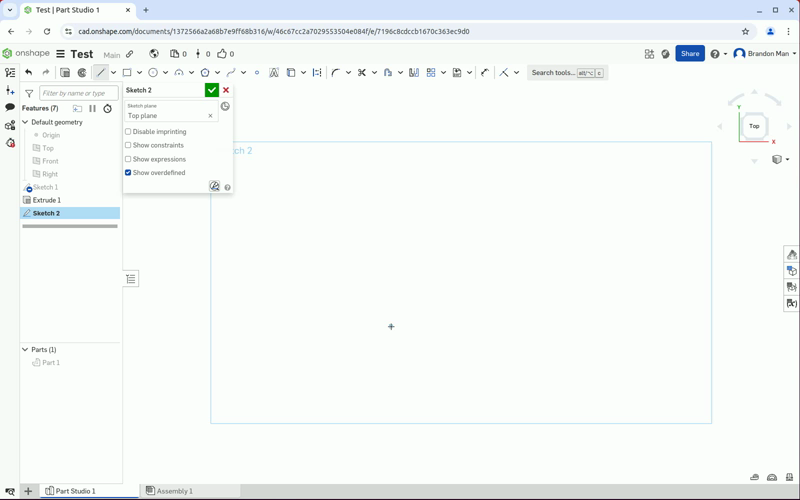
mouse_move(529, 324)
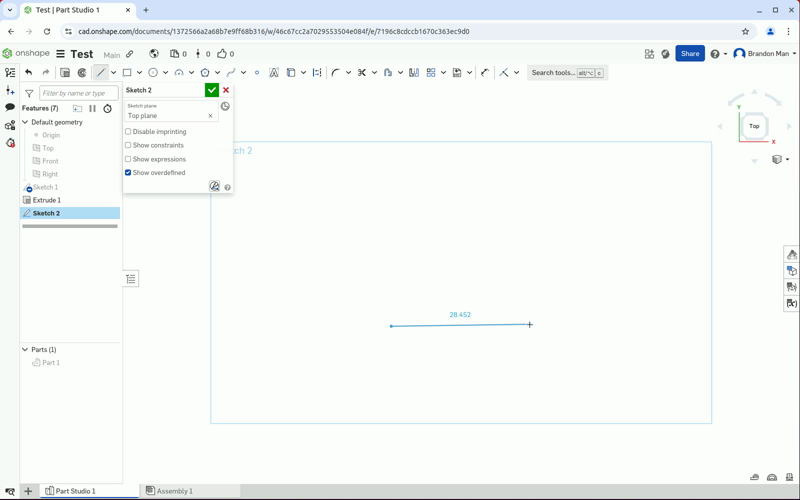
click(529, 324)
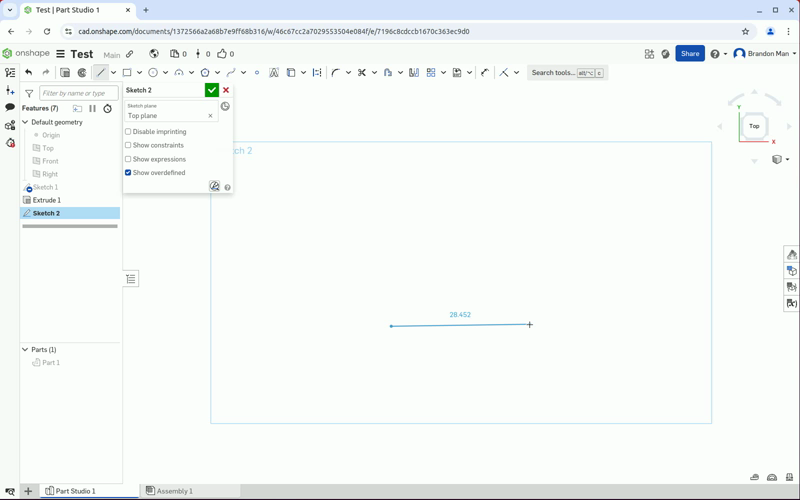
key_up(shift)
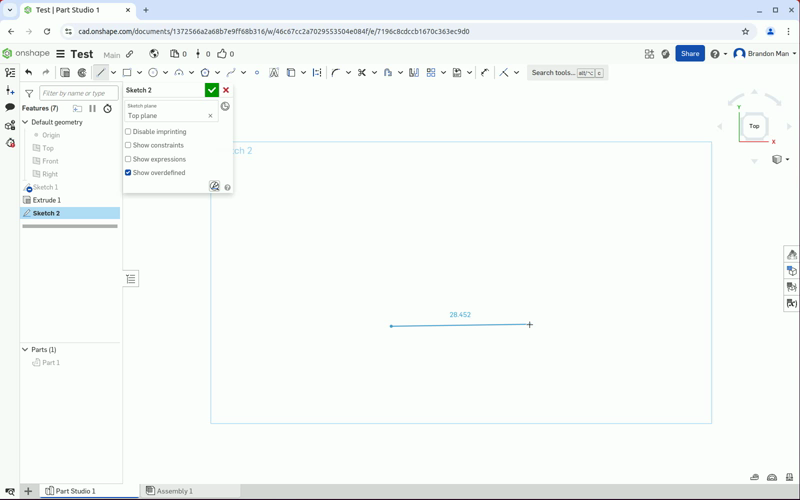
key(esc)
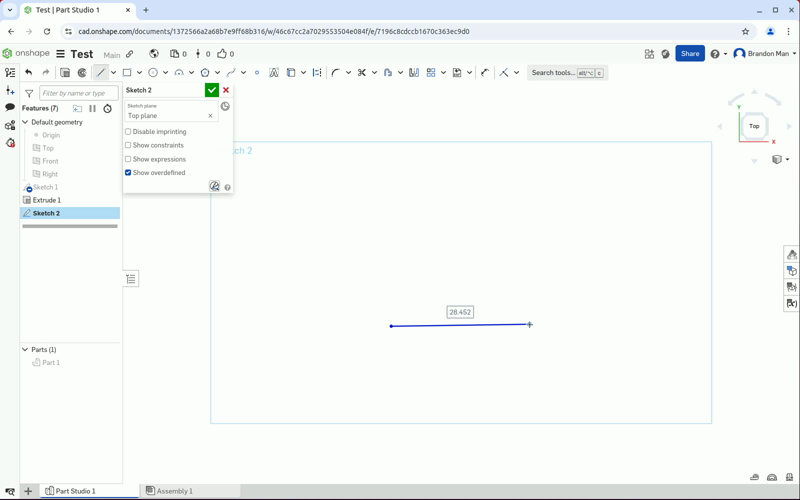
key(a)
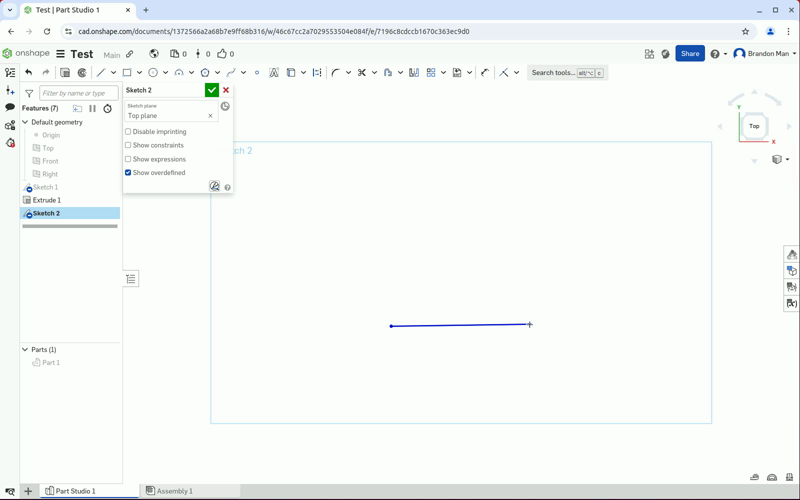
mouse_move(529, 324)
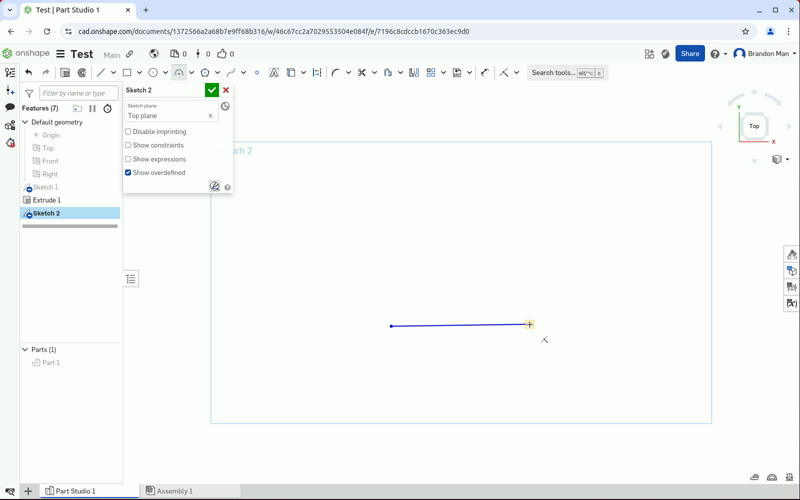
click(529, 324)
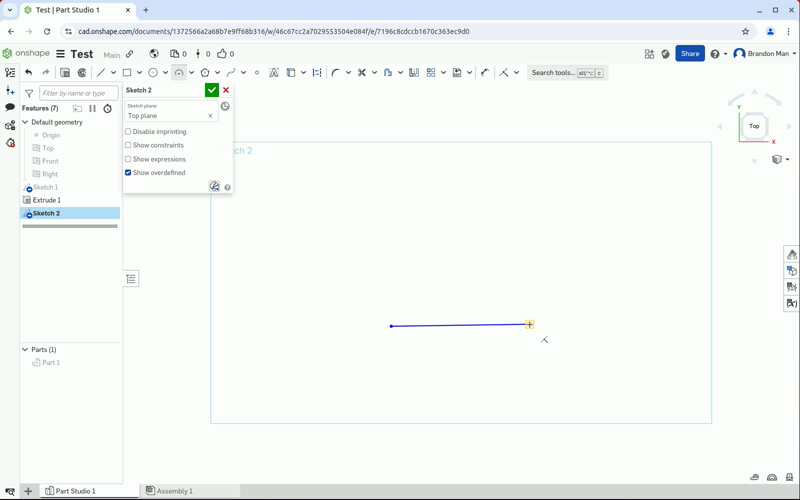
key_down(shift)
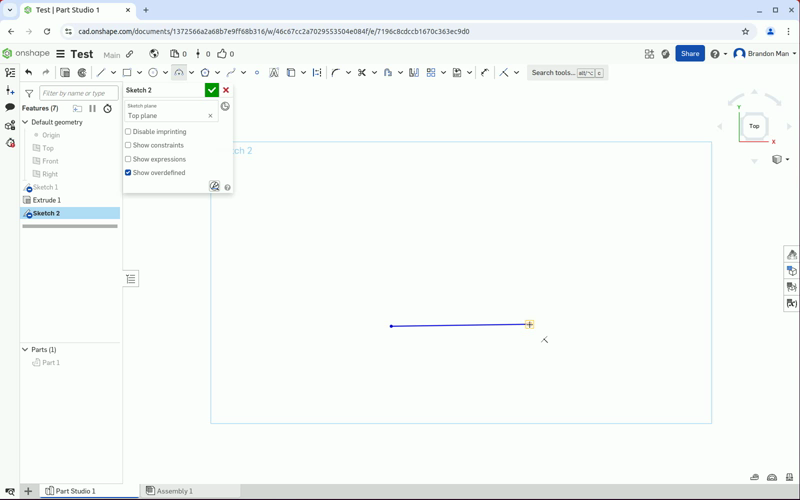
mouse_move(529, 241)
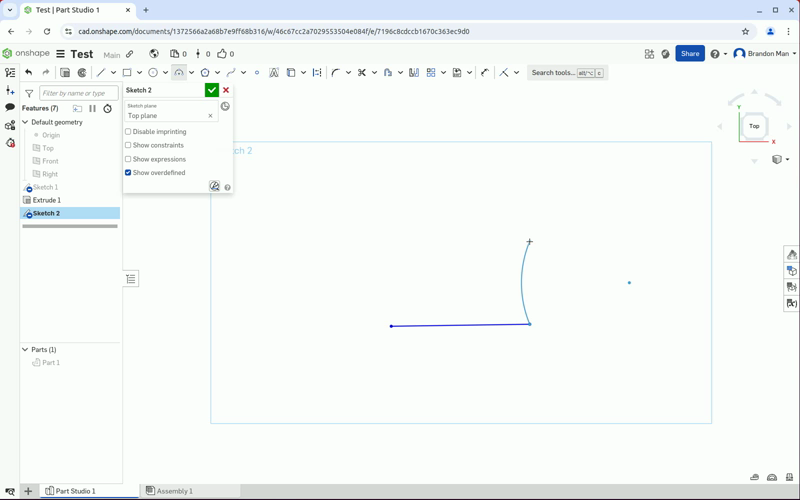
click(529, 241)
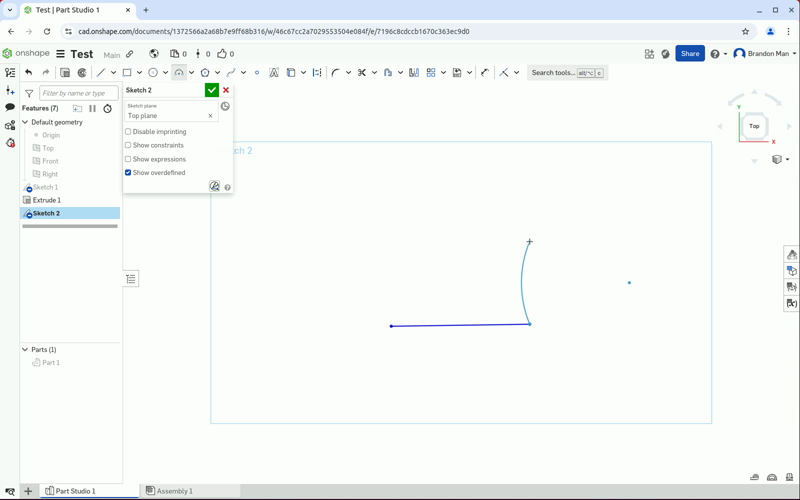
mouse_move(570, 282)
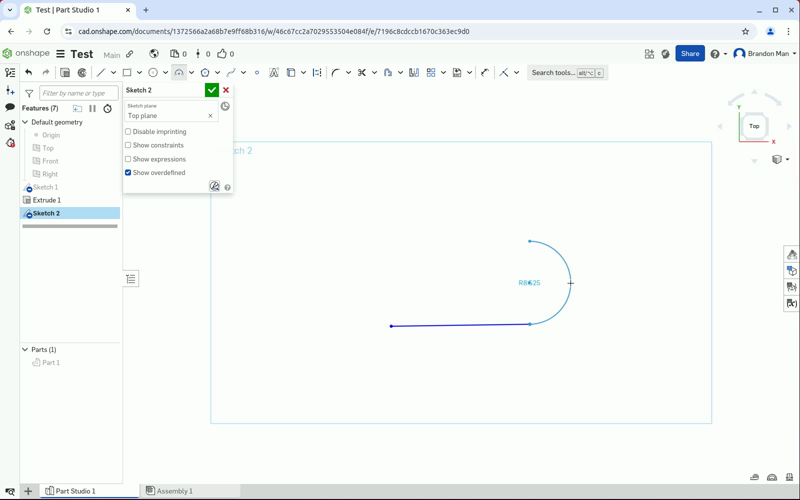
click(570, 282)
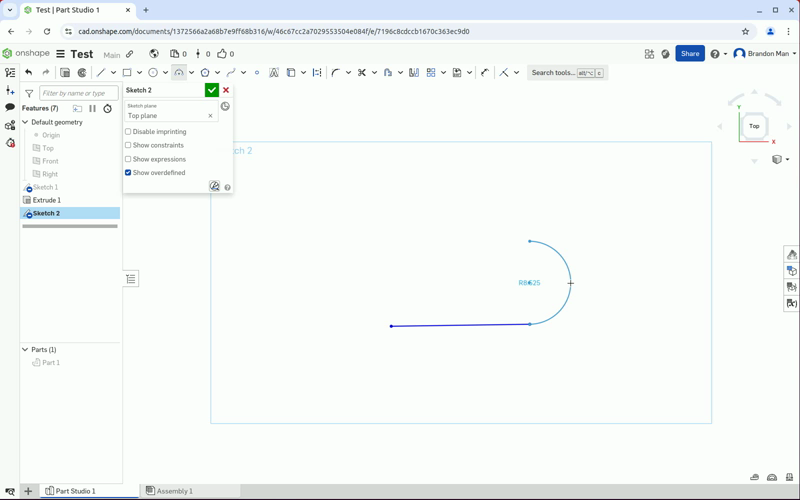
key_up(shift)
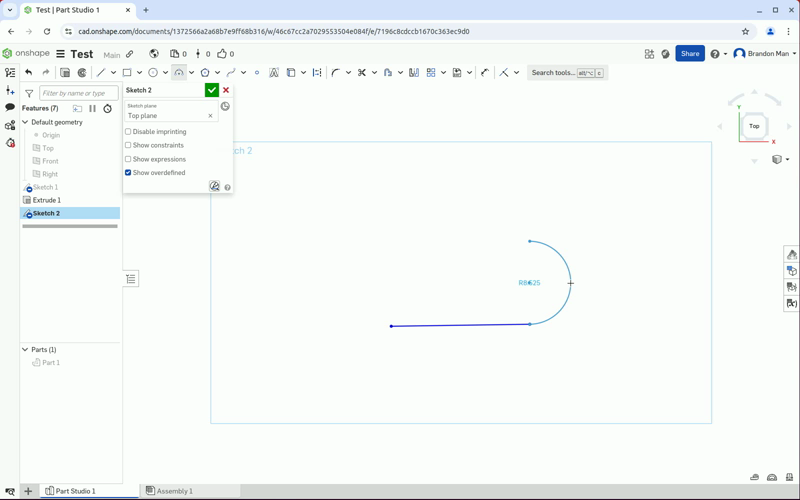
key(esc)
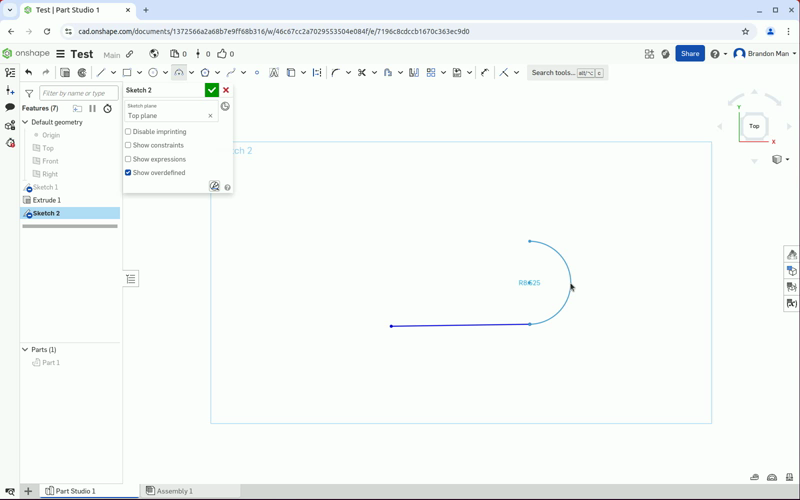
key(l)
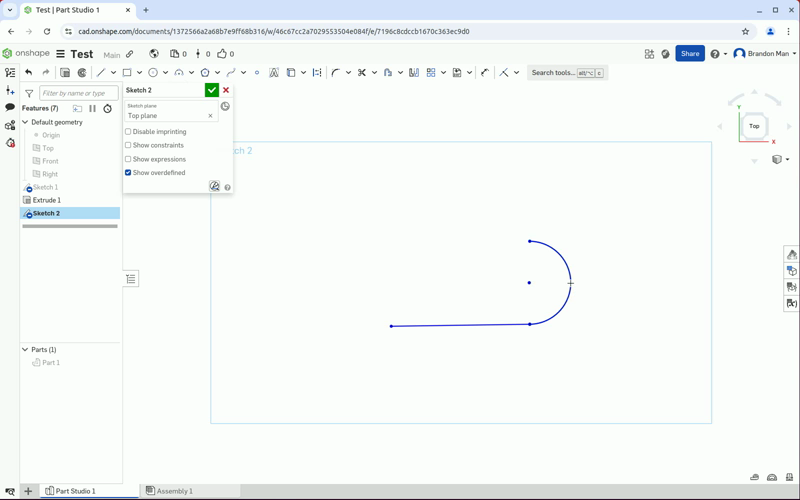
mouse_move(529, 241)
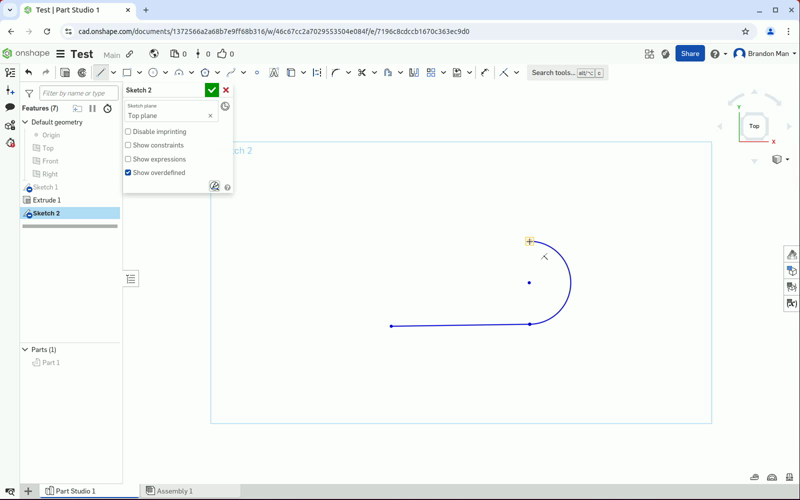
click(529, 241)
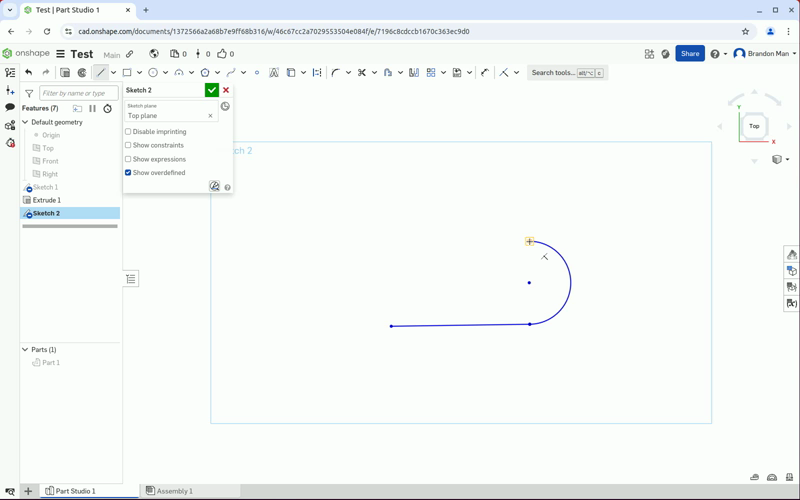
key_down(shift)
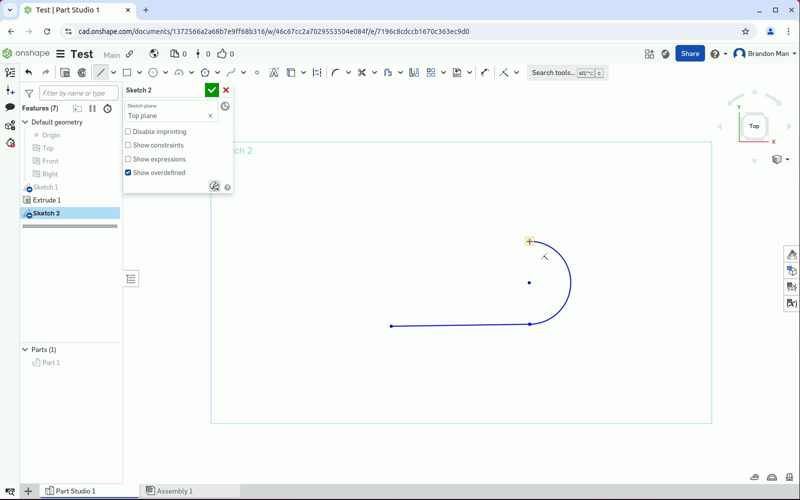
mouse_move(391, 241)
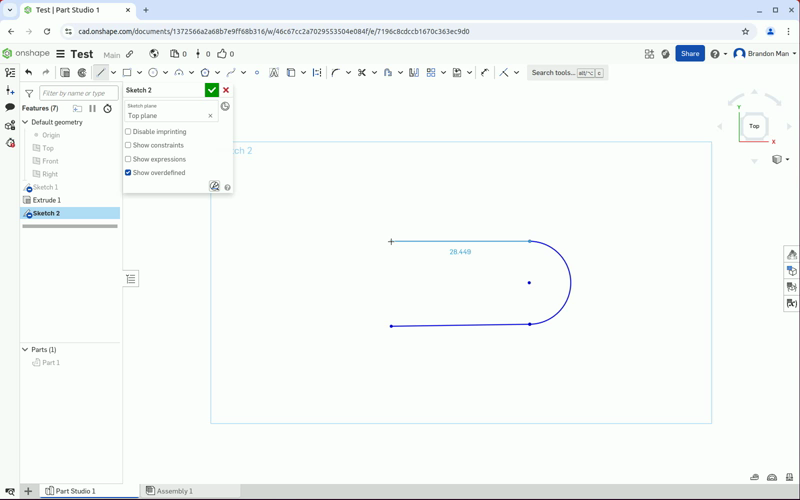
click(391, 241)
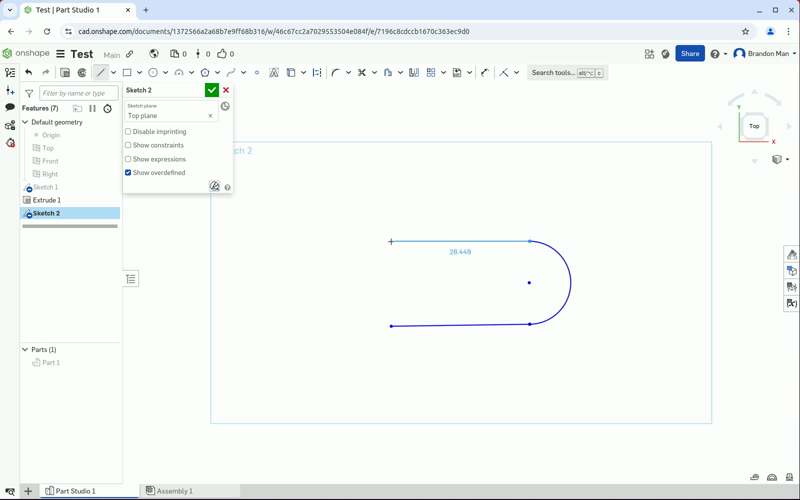
key_up(shift)
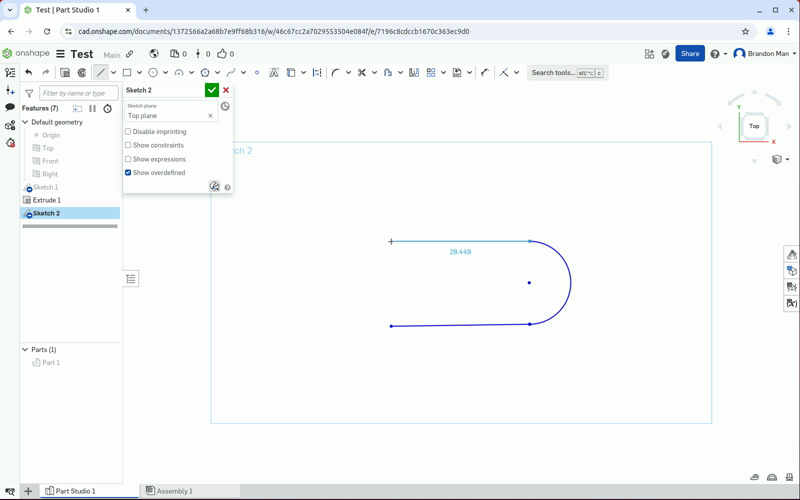
key(esc)
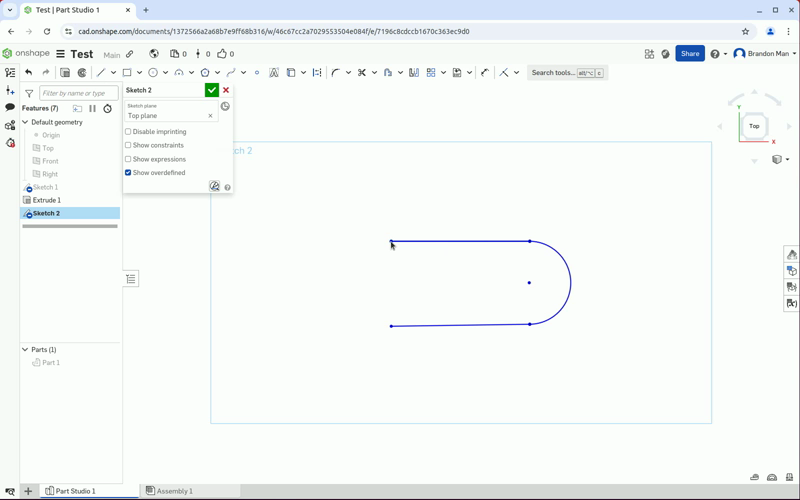
key(a)
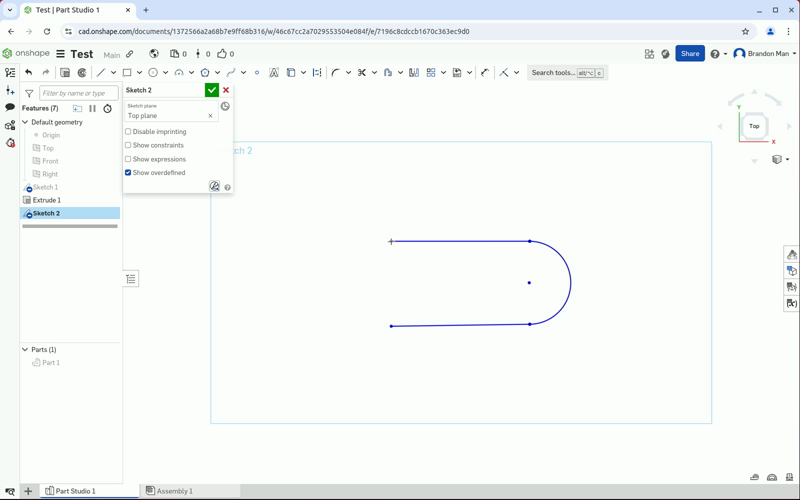
mouse_move(391, 241)
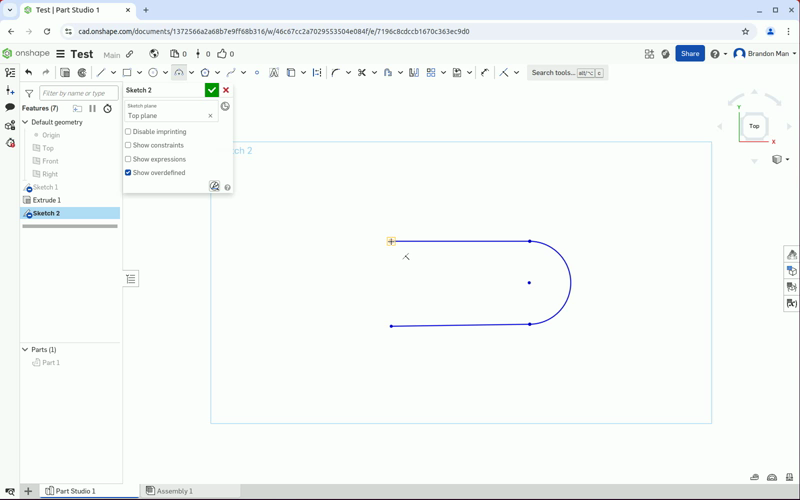
click(391, 241)
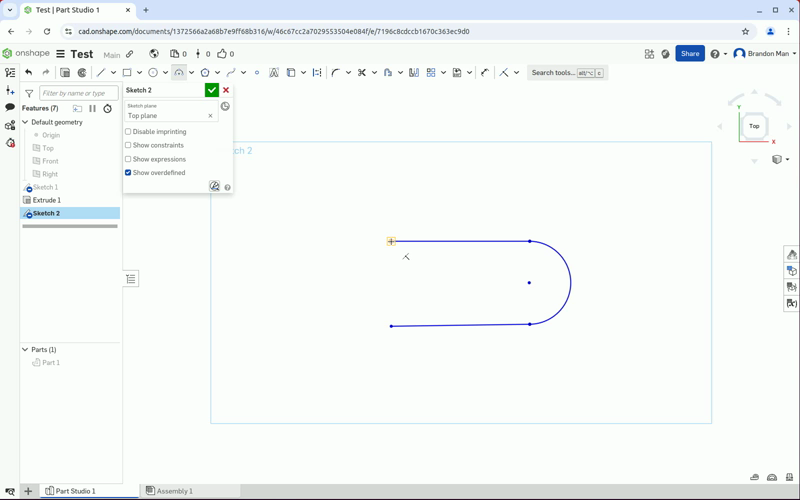
mouse_move(391, 326)
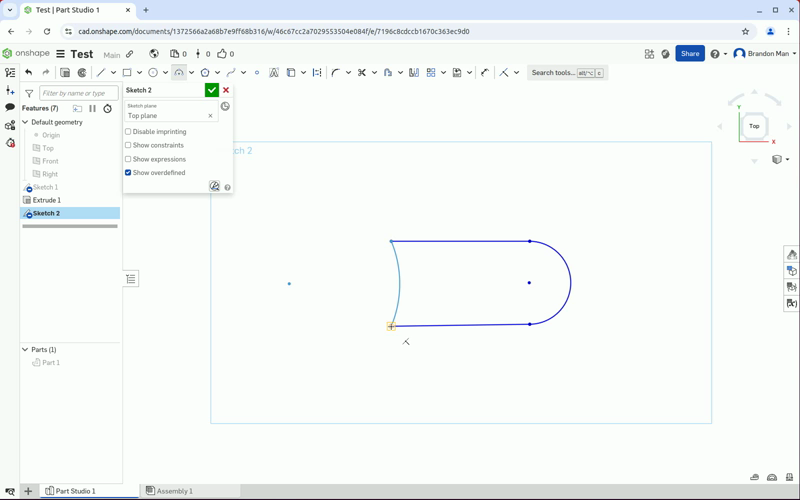
click(391, 326)
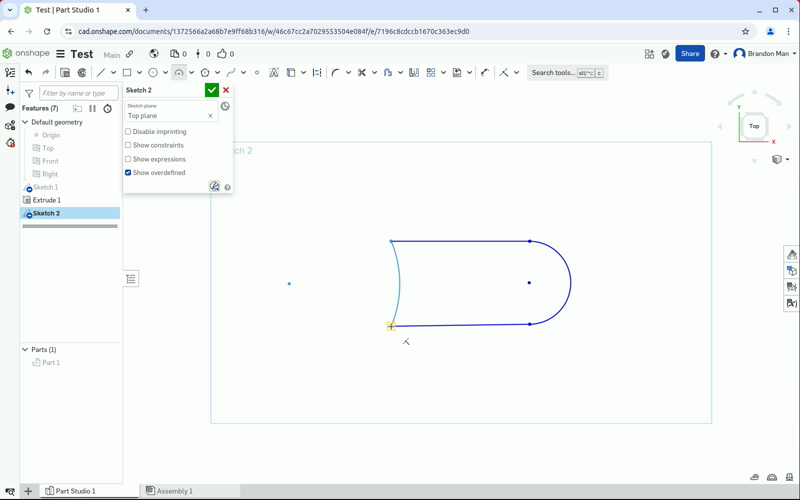
key_down(shift)
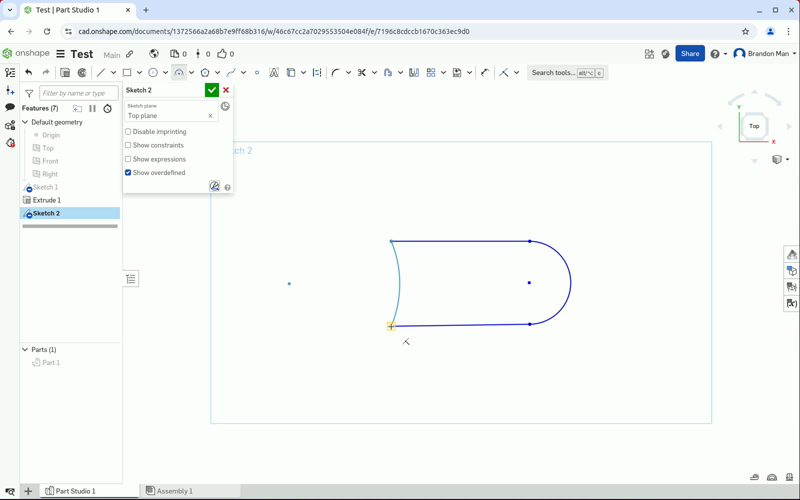
mouse_move(433, 283)
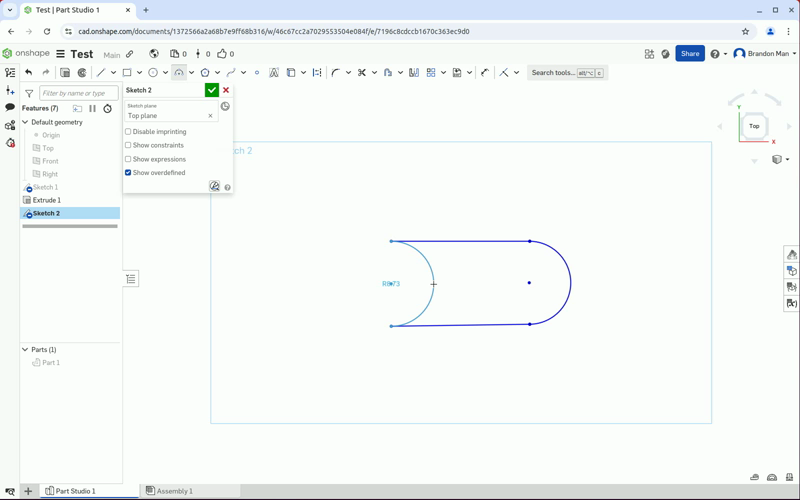
click(433, 283)
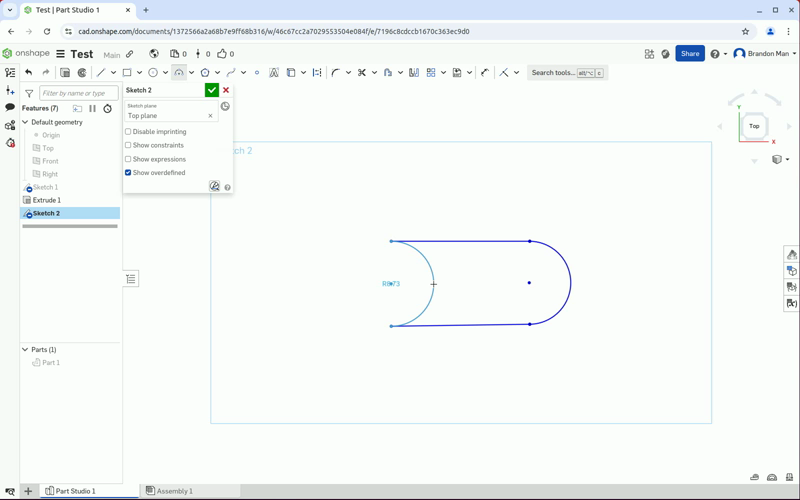
key_up(shift)
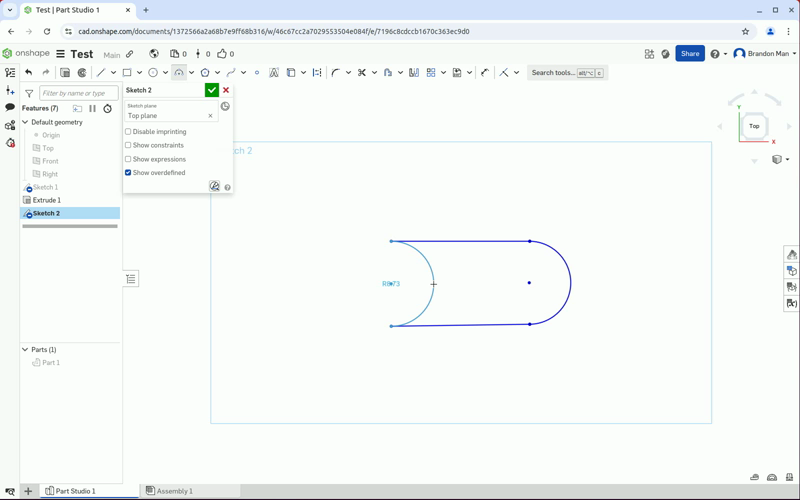
key(esc)
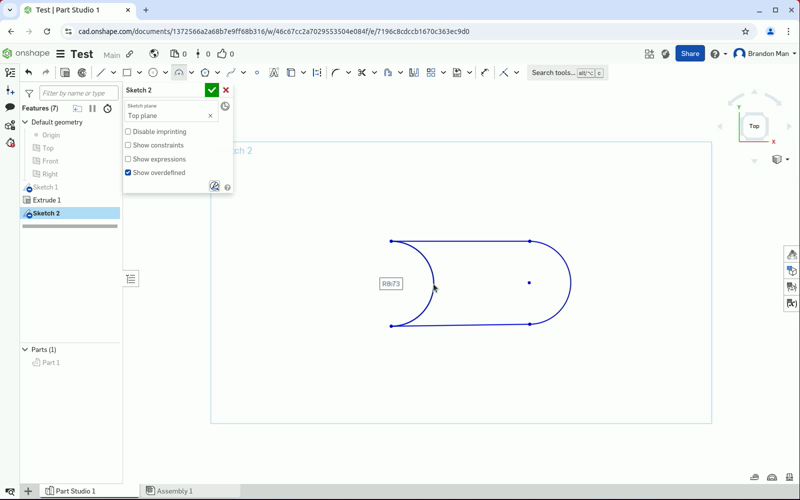
key(c)
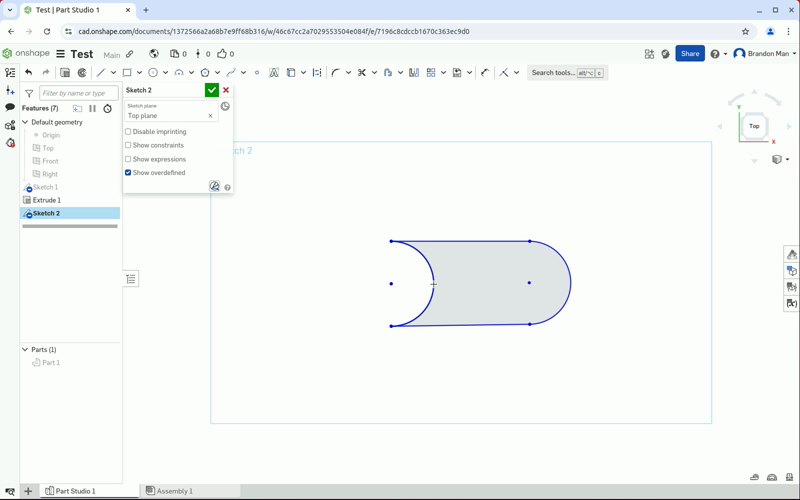
key_down(shift)
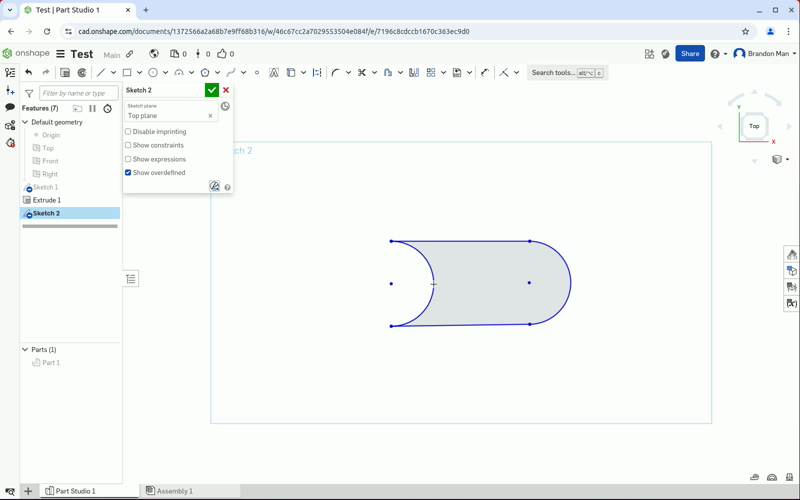
mouse_move(529, 282)
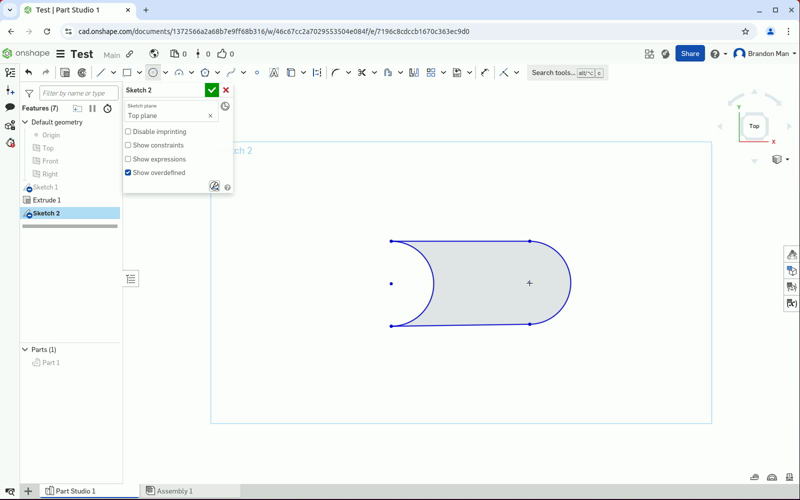
scroll(6)
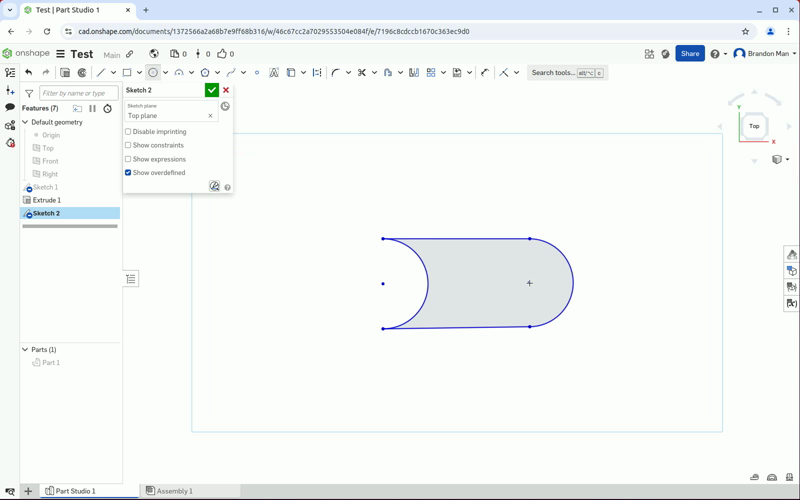
scroll(6)
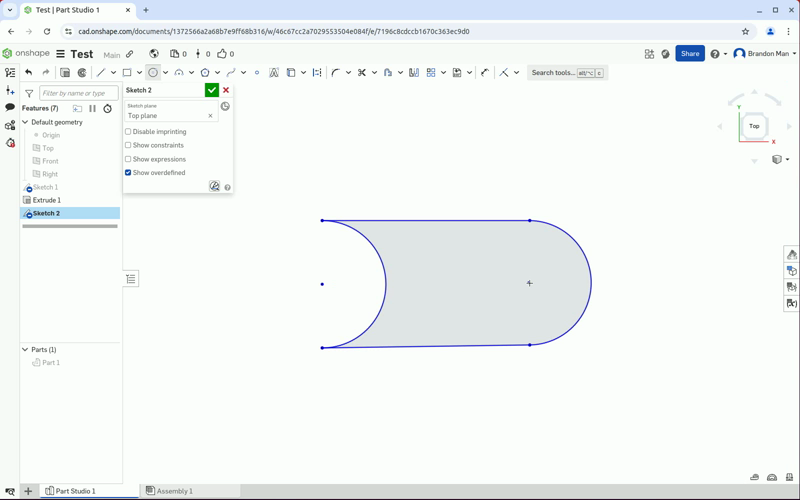
scroll(6)
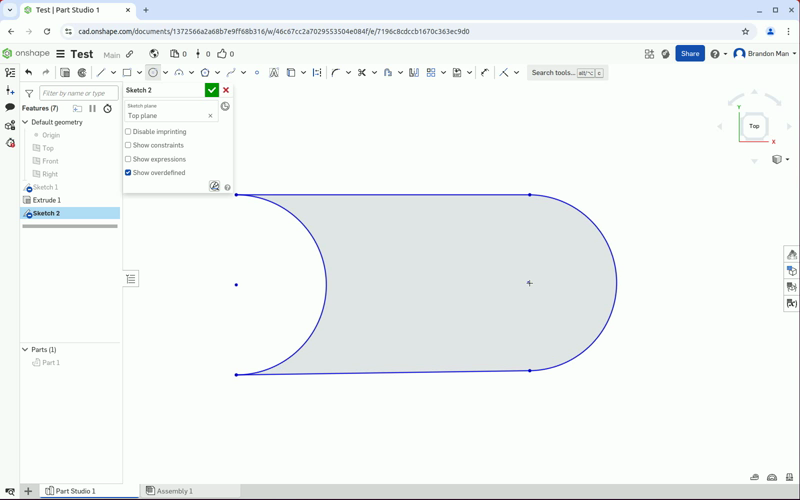
scroll(6)
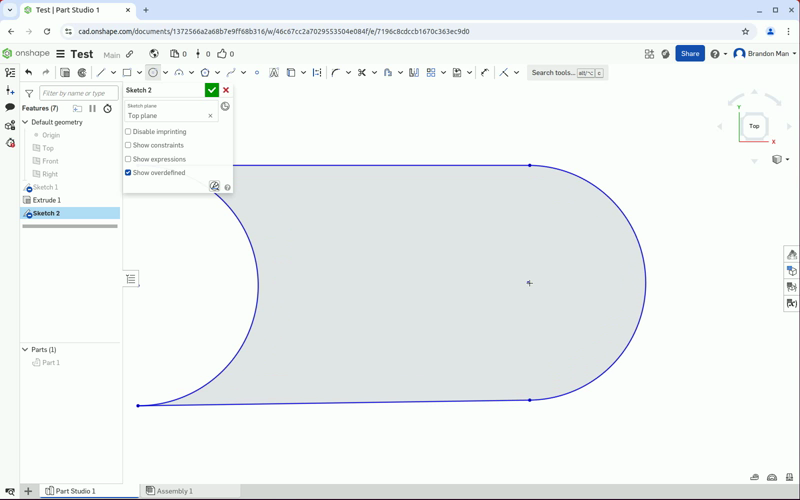
scroll(6)
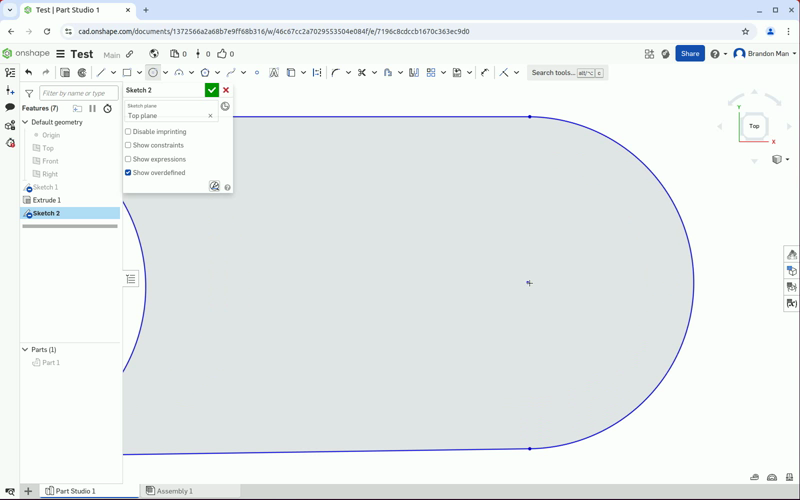
scroll(6)
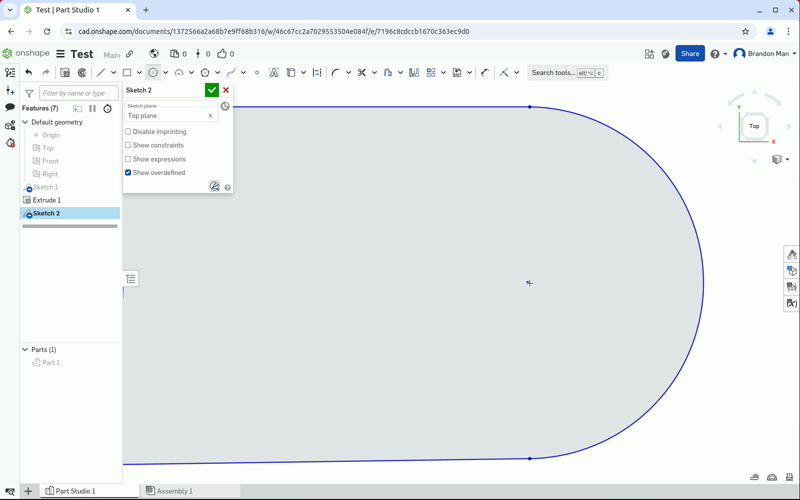
scroll(6)
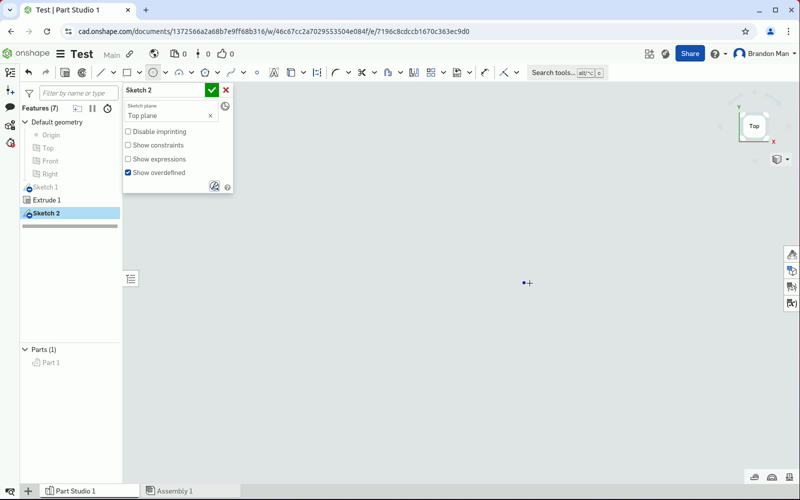
click(529, 282)
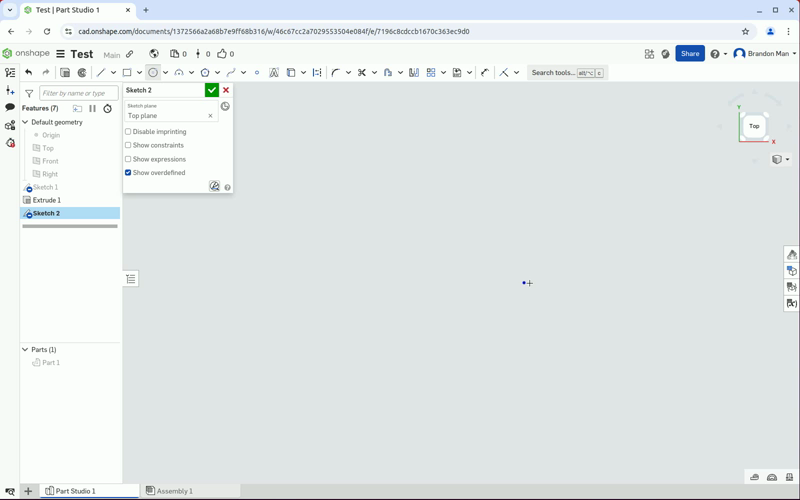
scroll(-6)
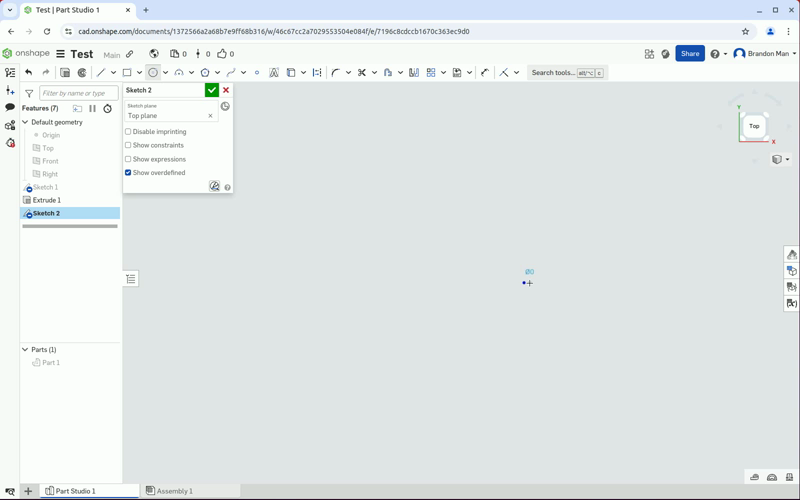
scroll(-6)
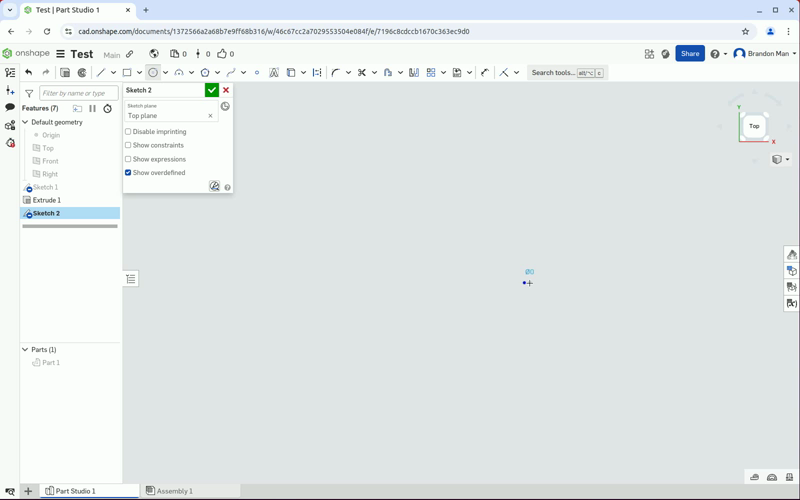
scroll(-6)
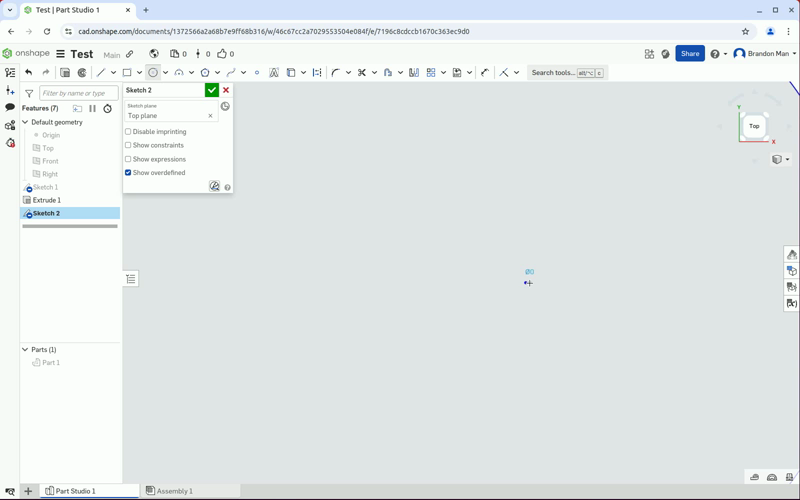
scroll(-6)
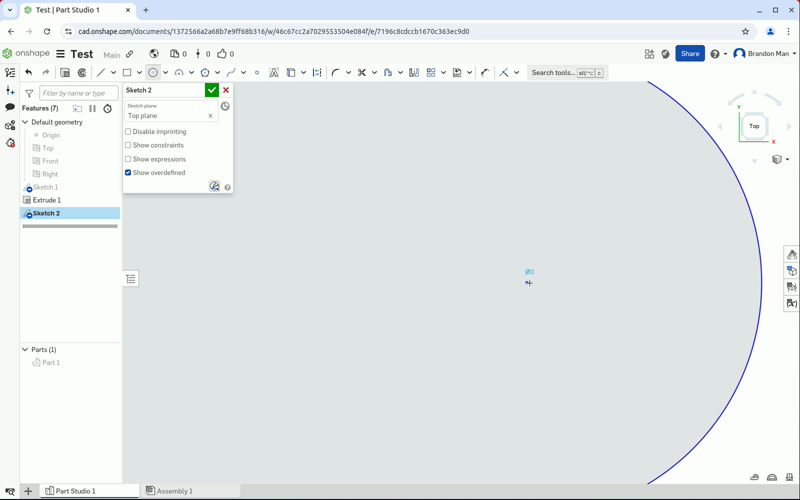
scroll(-6)
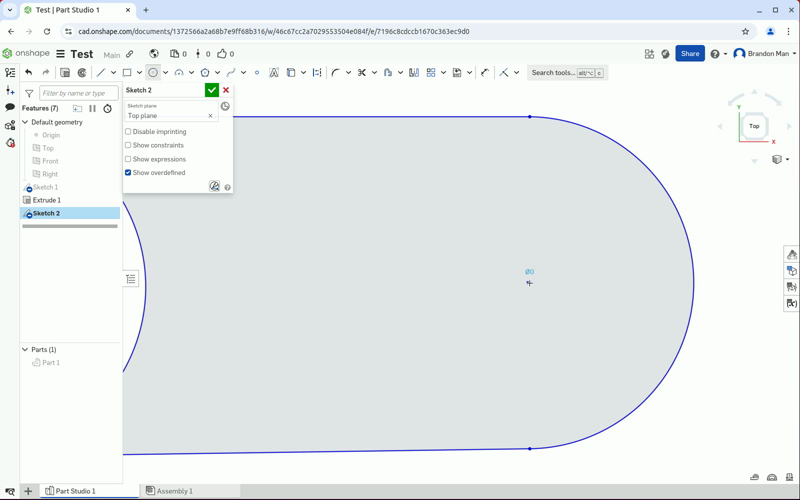
scroll(-6)
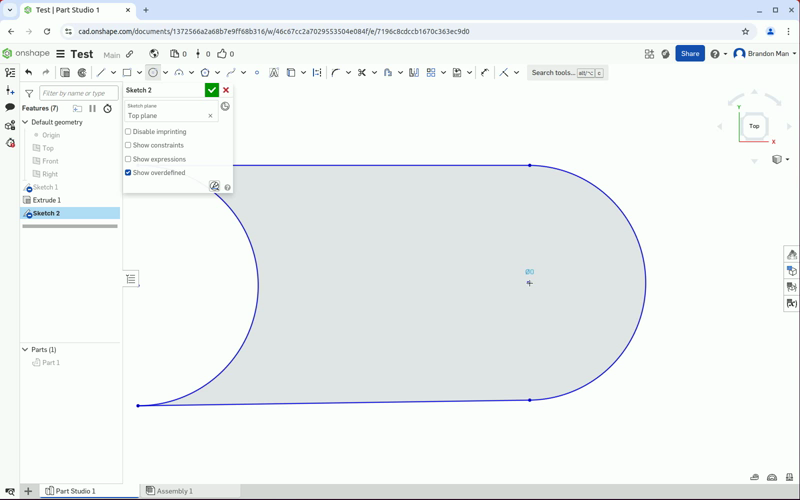
scroll(-6)
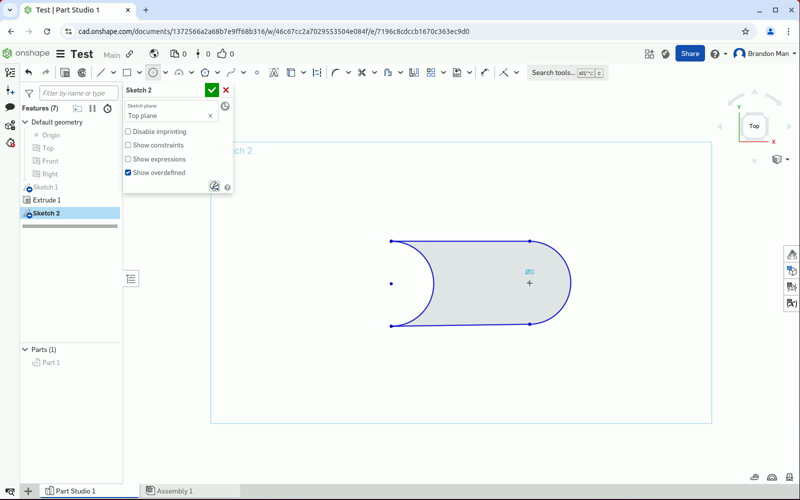
key_up(shift)
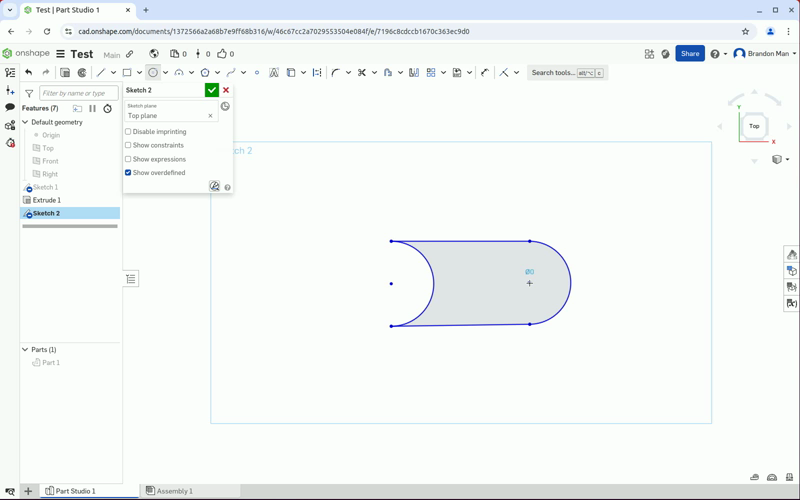
mouse_move(554, 282)
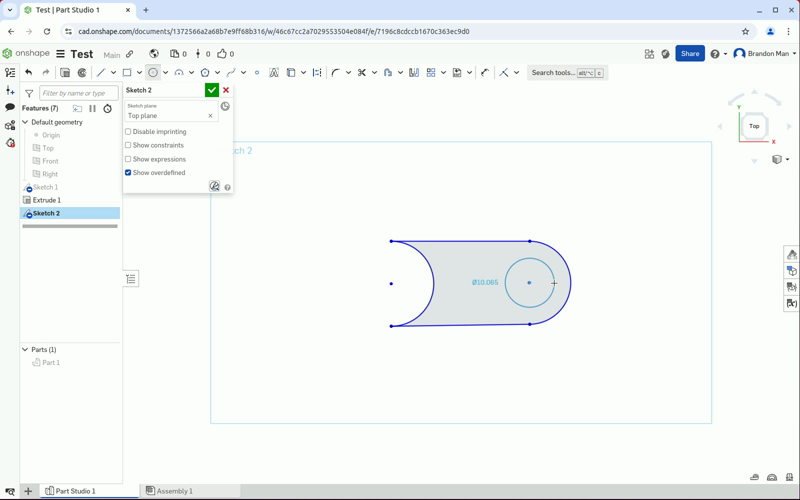
click(554, 282)
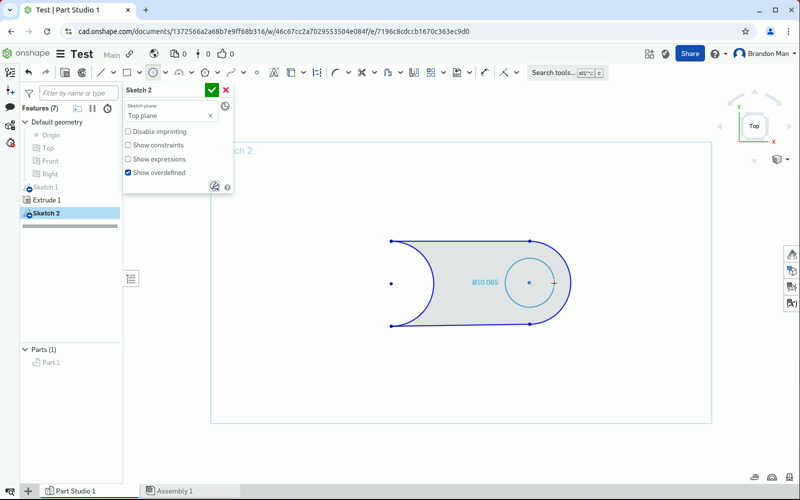
key(esc)
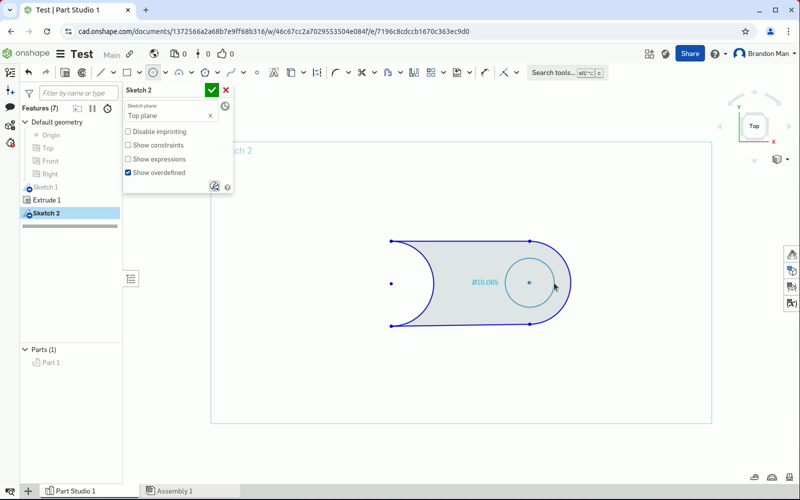
mouse_move(471, 304)
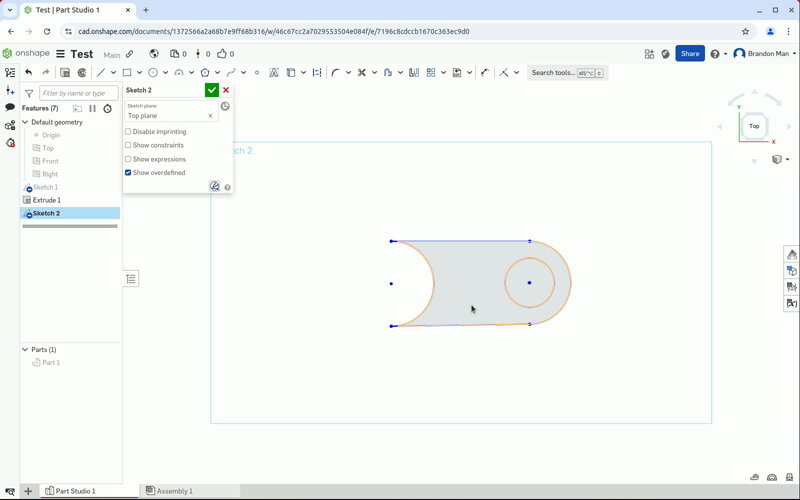
click(471, 304)
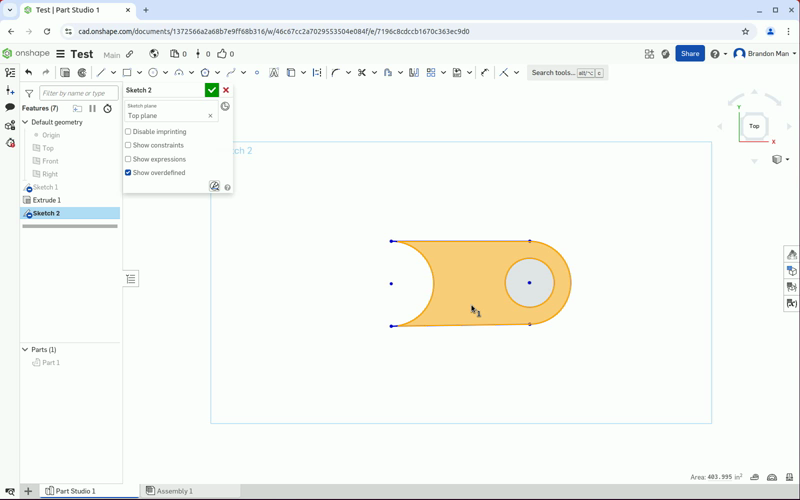
mouse_move(73, 352)
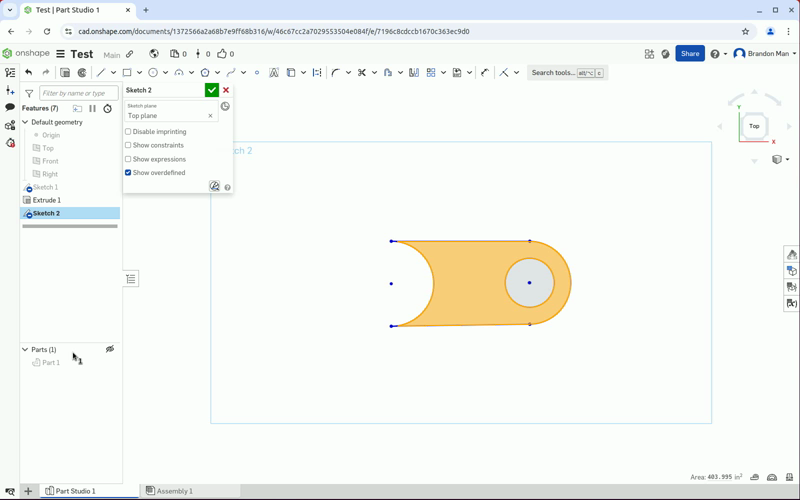
key(shift+y)
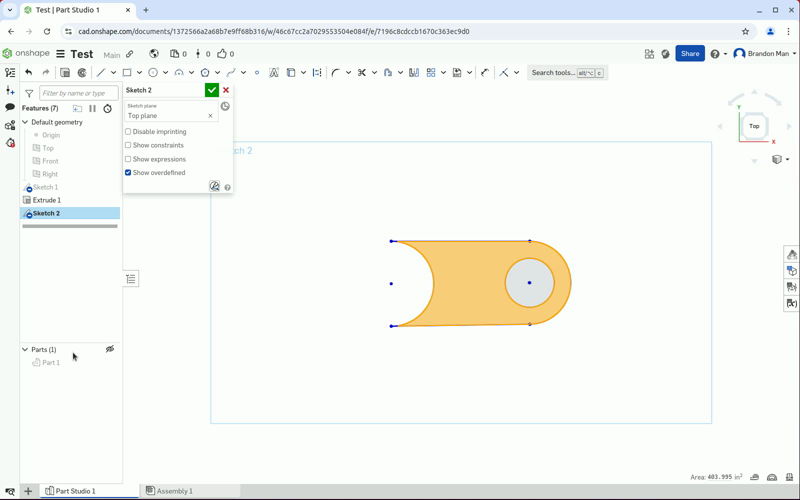
key(shift+e)
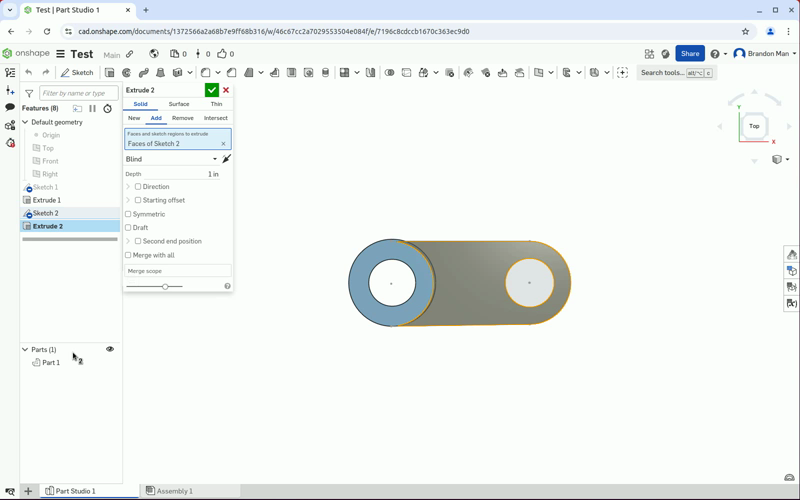
mouse_move(143, 106)
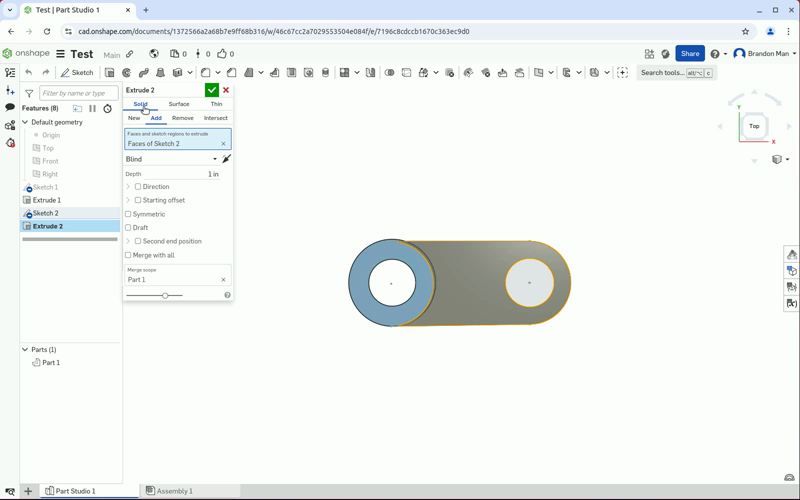
click(143, 106)
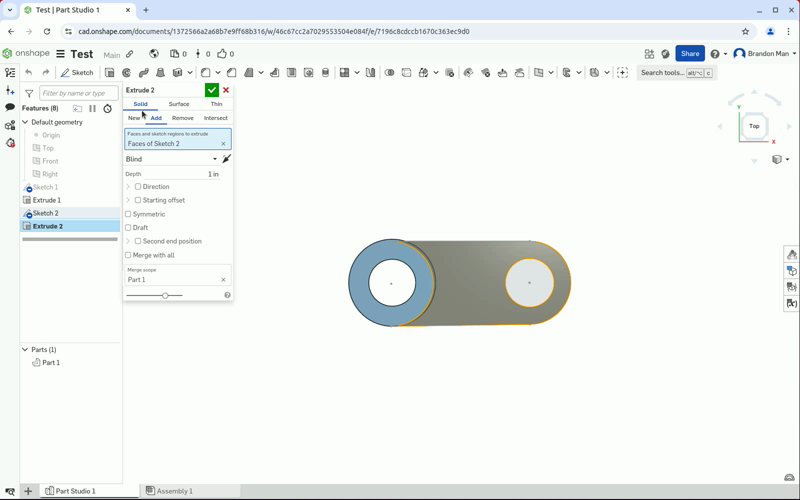
mouse_move(137, 120)
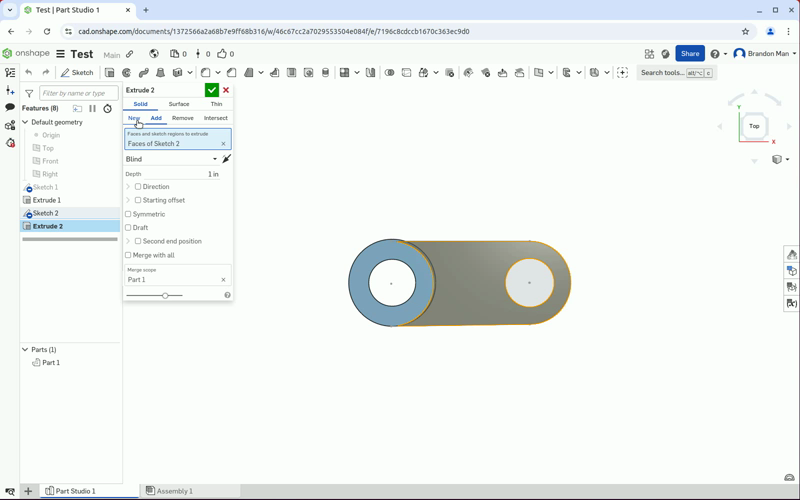
click(137, 120)
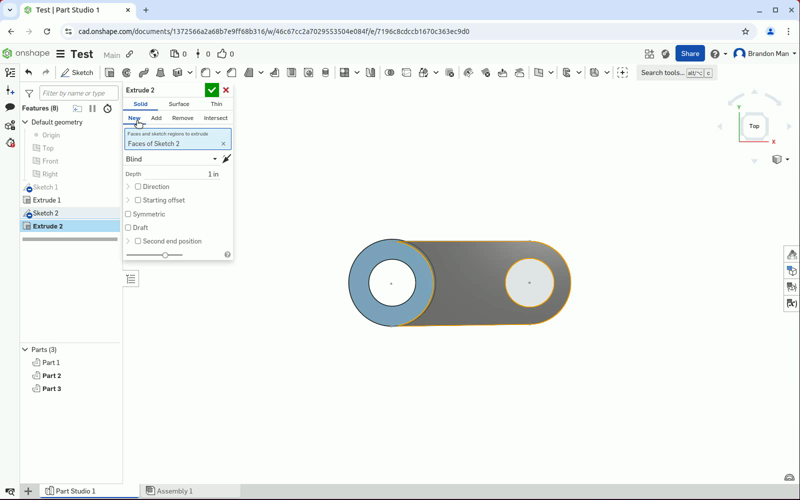
key(tab, 4)
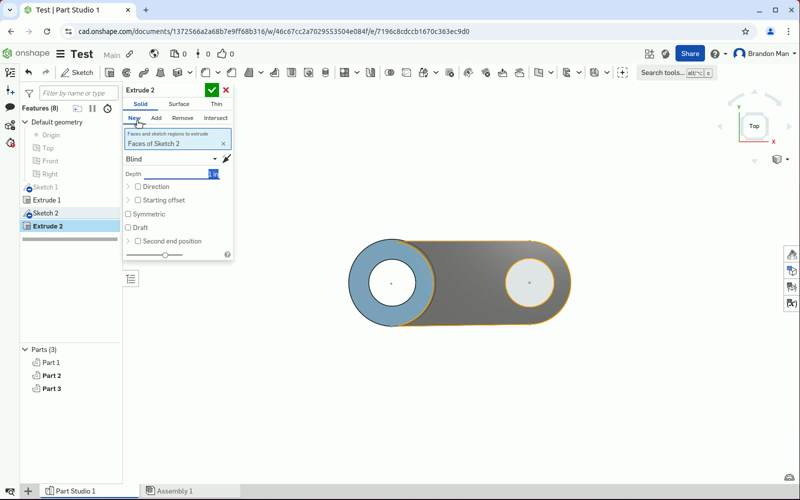
text(7.703)
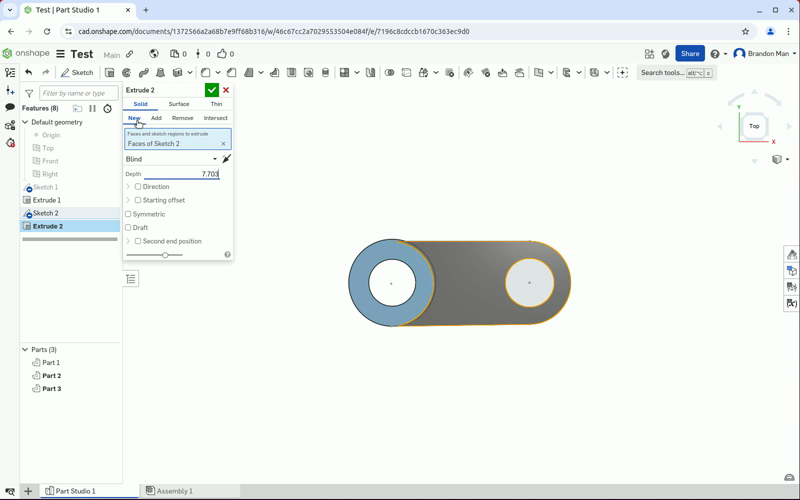
key(enter)
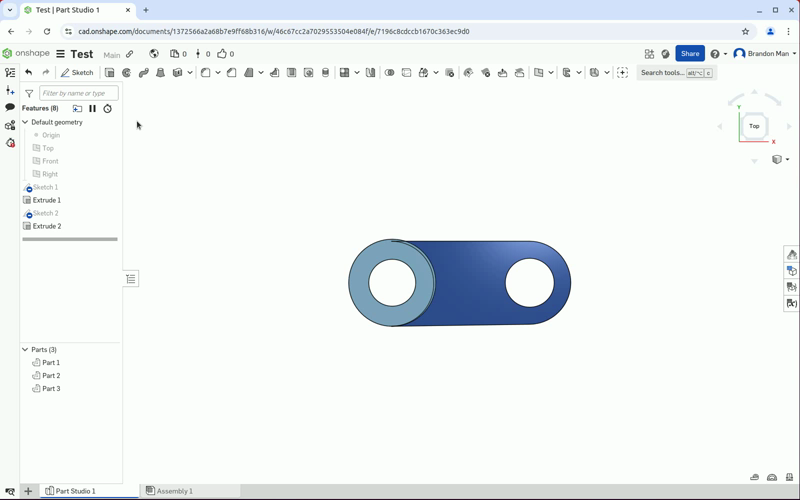
key(shift+h)
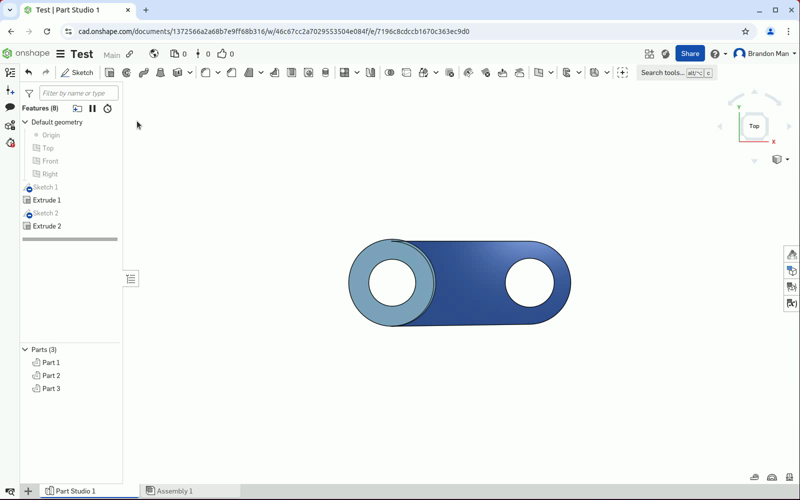
key(shift+h)
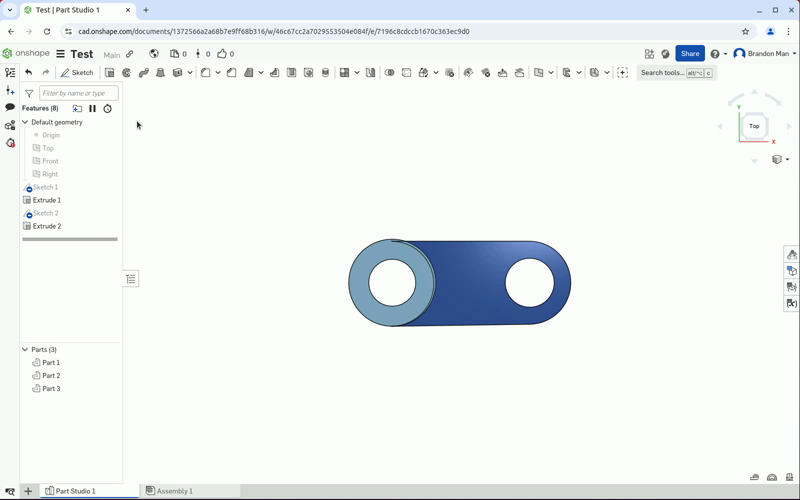
mouse_move(73, 189)
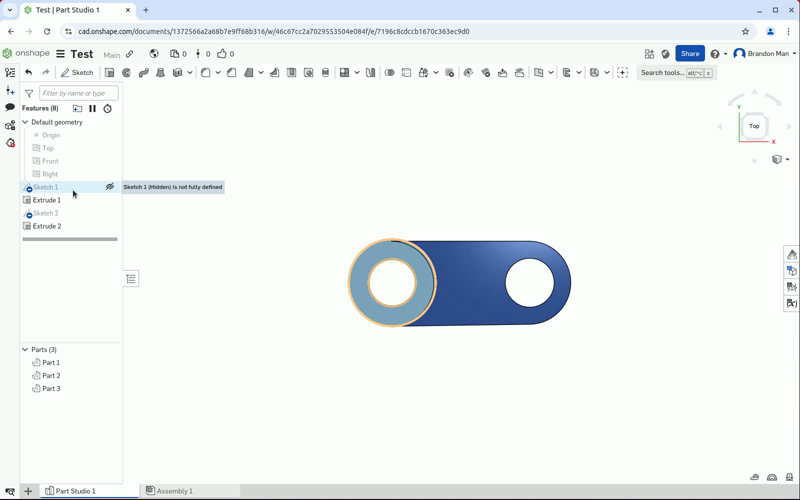
click(73, 189)
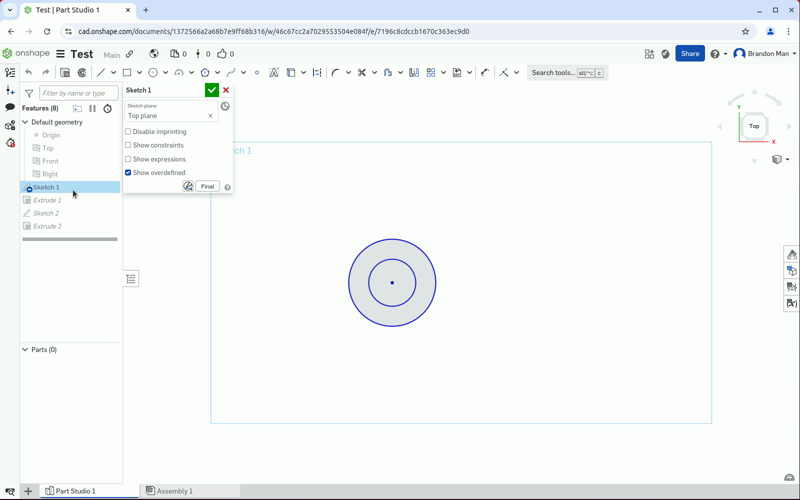
mouse_move(229, 92)
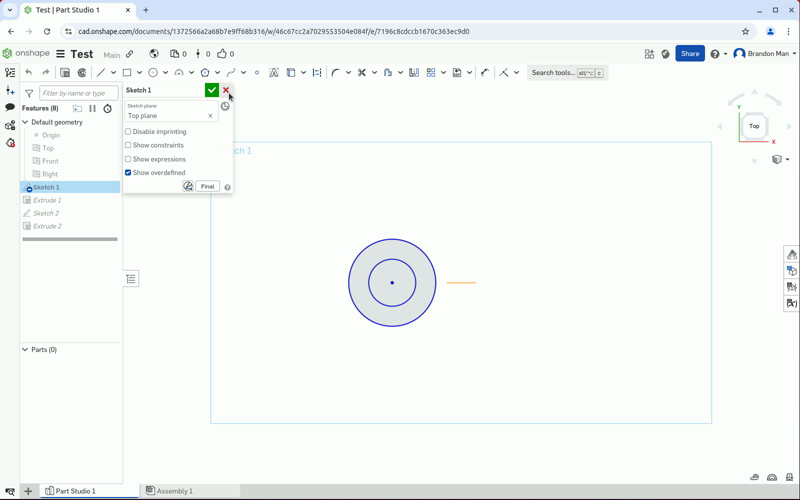
click(229, 92)
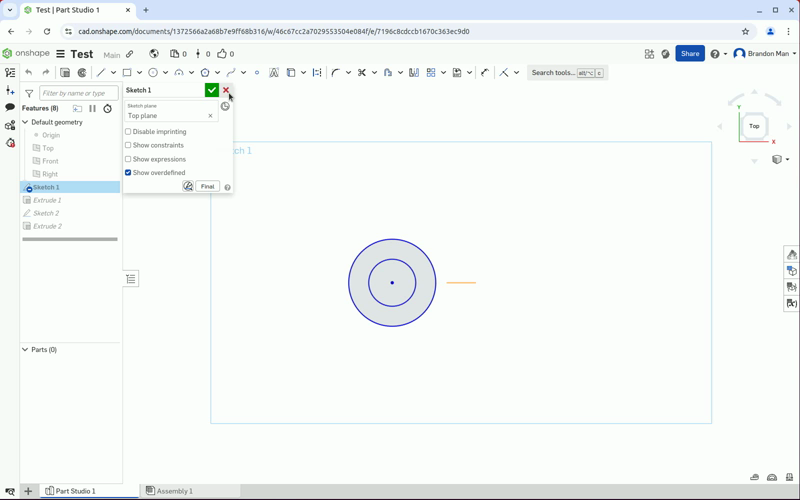
key(shift+s)
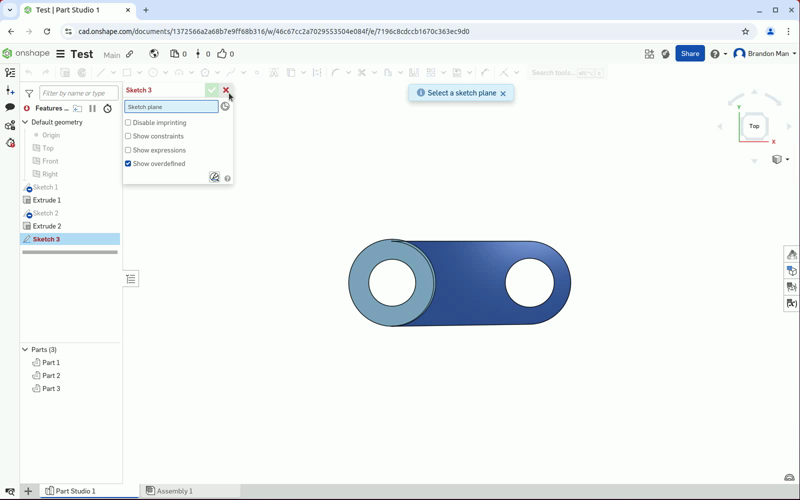
mouse_move(73, 150)
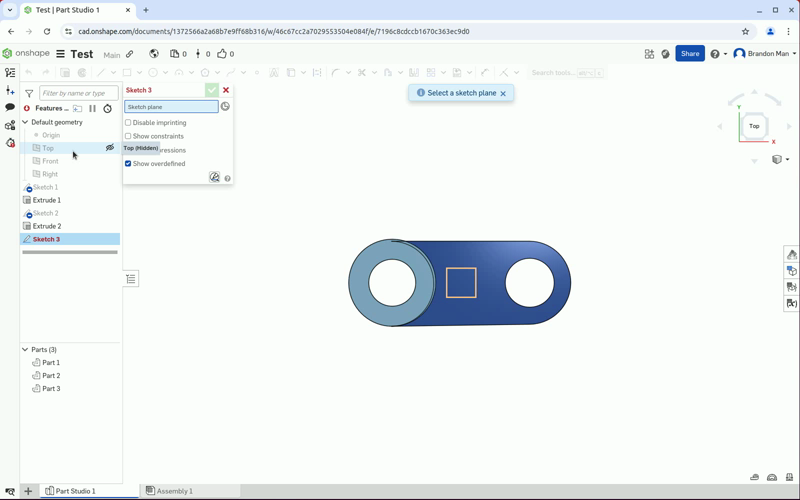
click(73, 150)
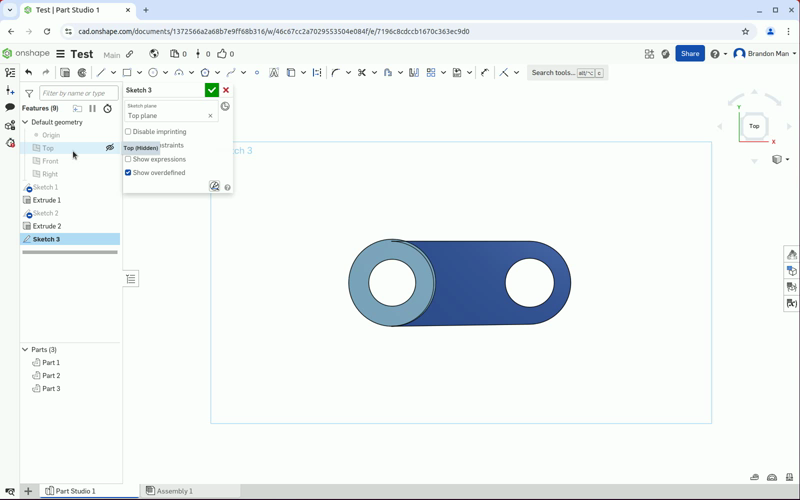
mouse_move(73, 352)
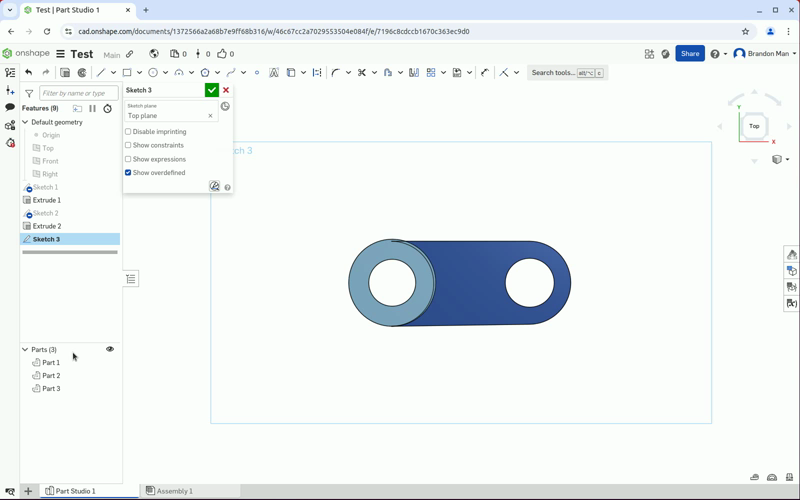
key(y)
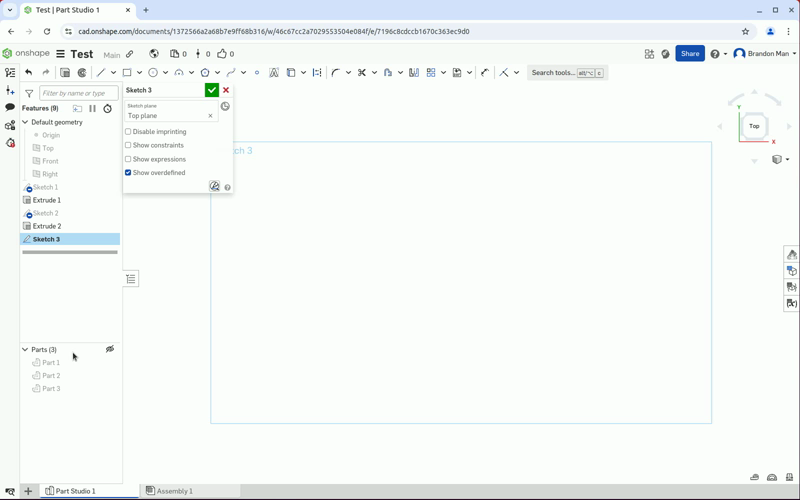
key(c)
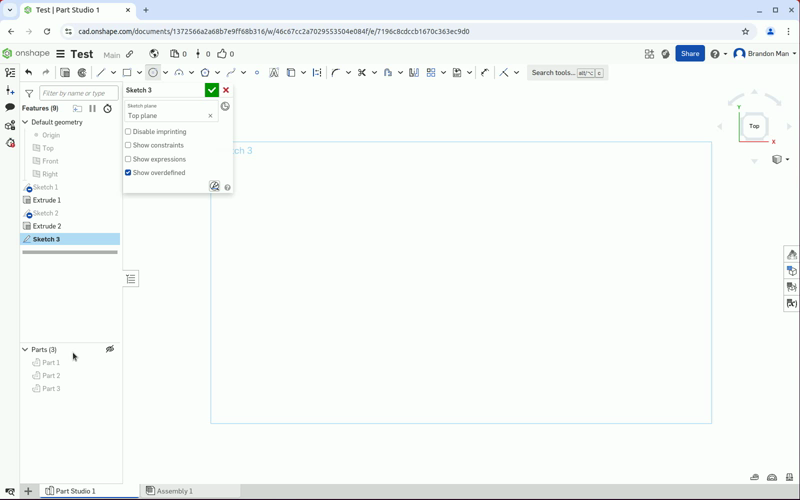
key_down(shift)
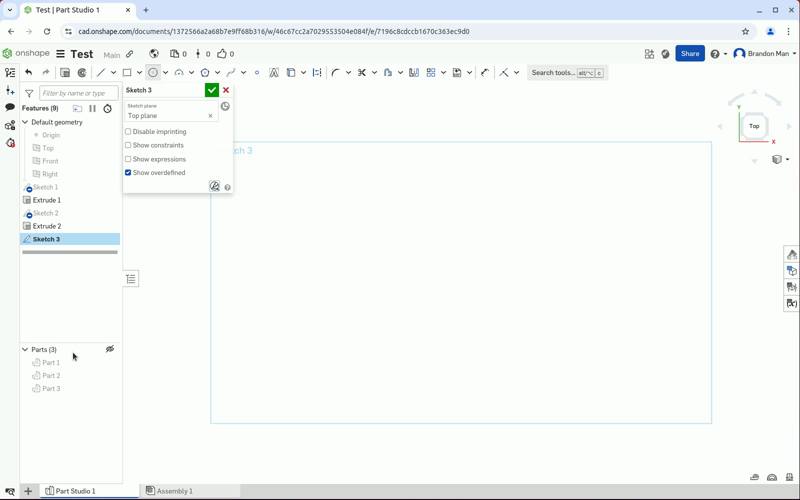
mouse_move(392, 282)
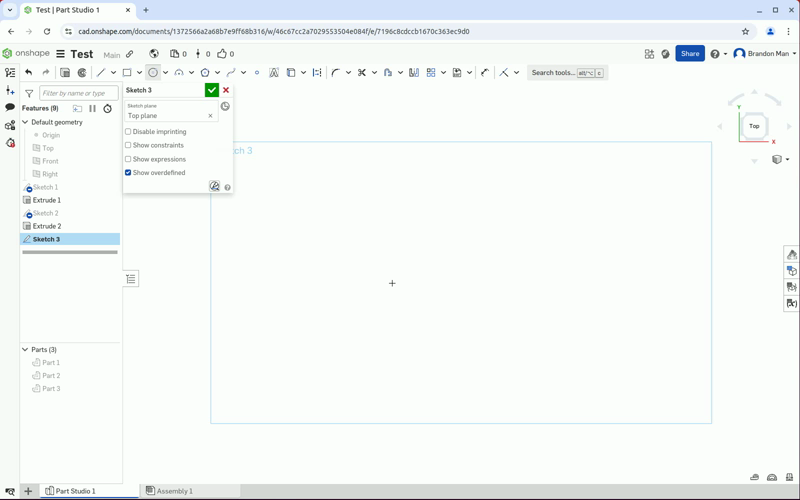
click(392, 282)
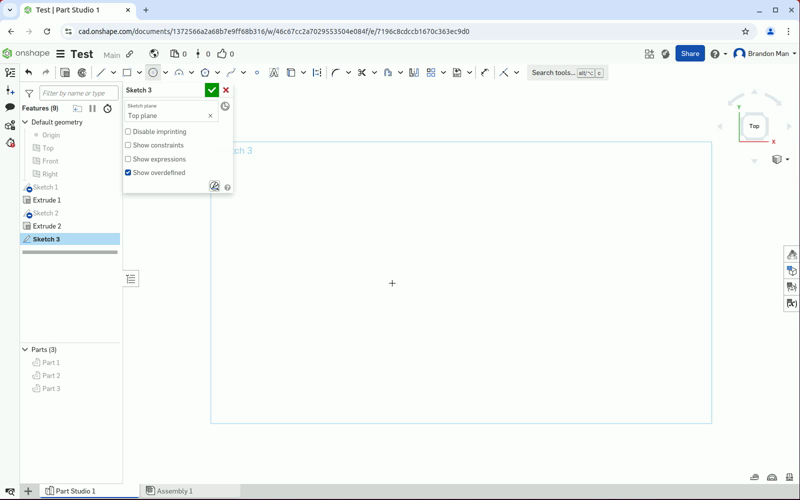
key_up(shift)
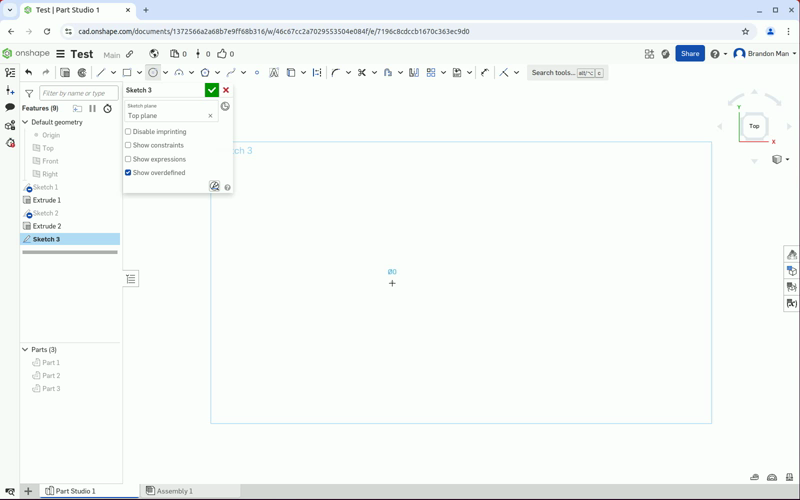
mouse_move(435, 282)
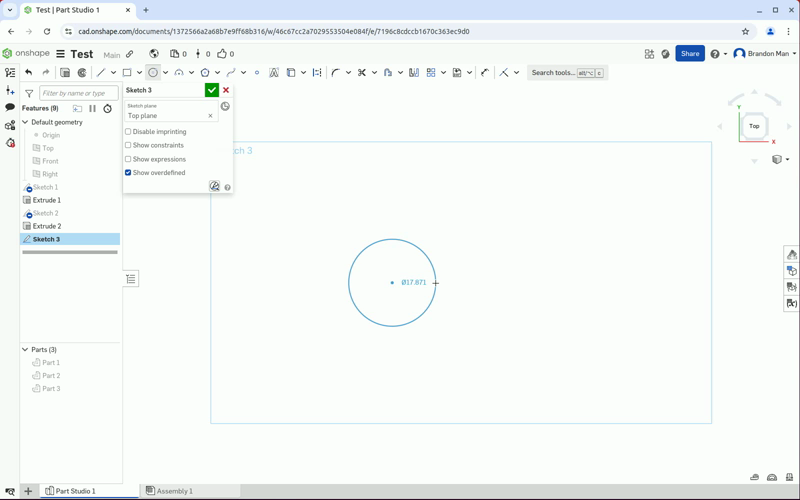
click(435, 282)
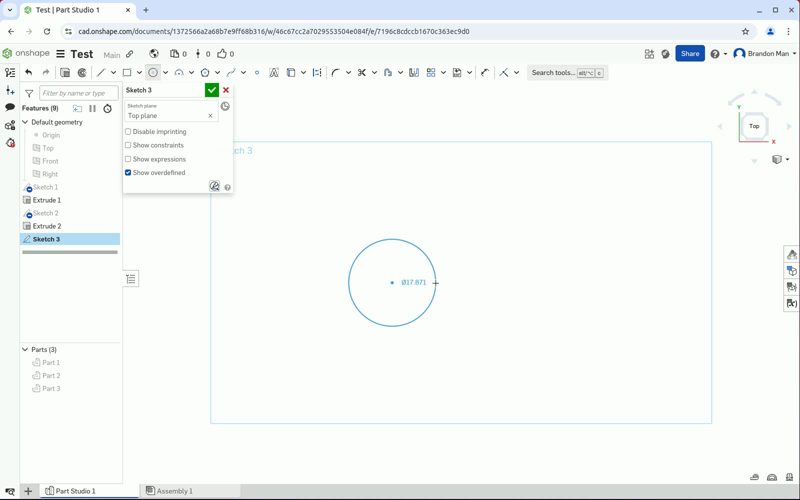
key(esc)
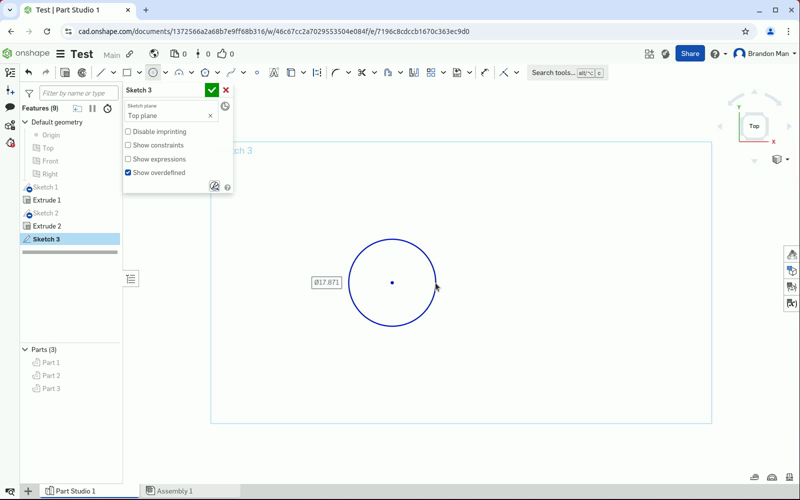
key(c)
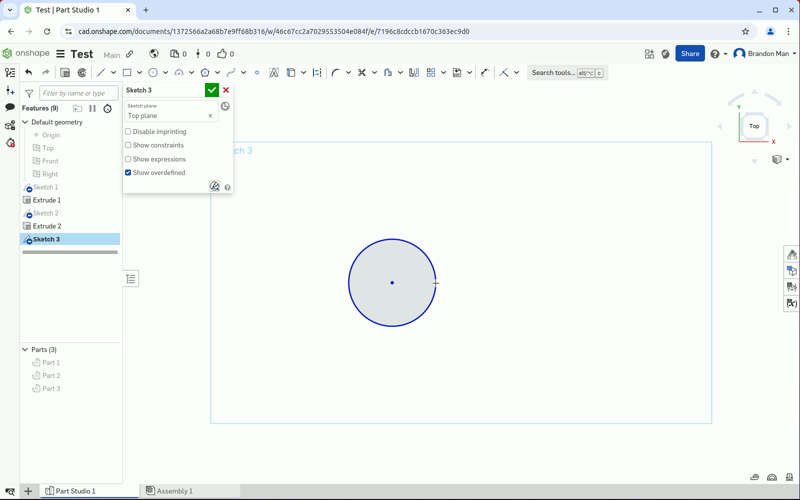
key_down(shift)
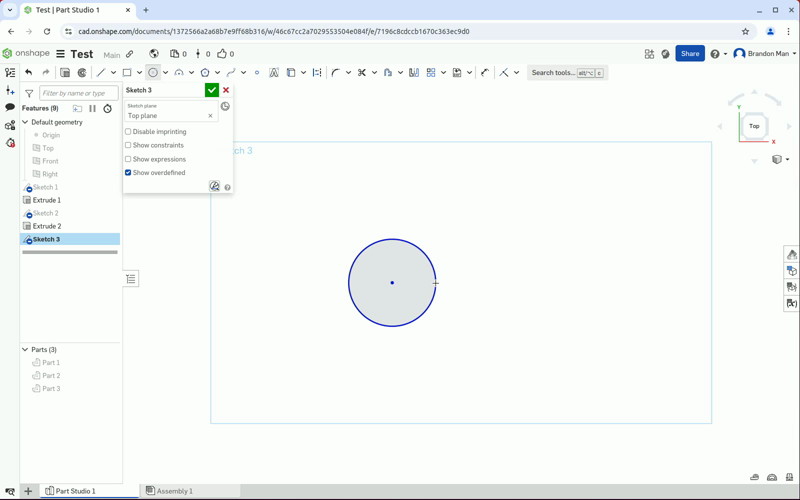
mouse_move(392, 282)
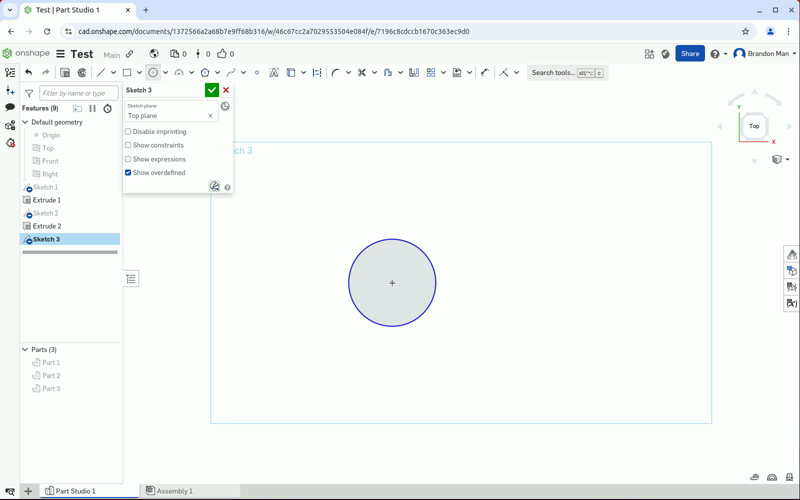
click(392, 282)
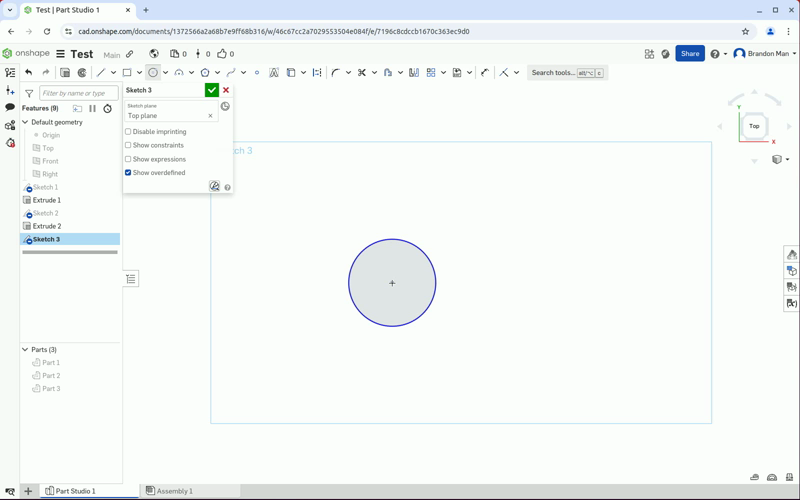
key_up(shift)
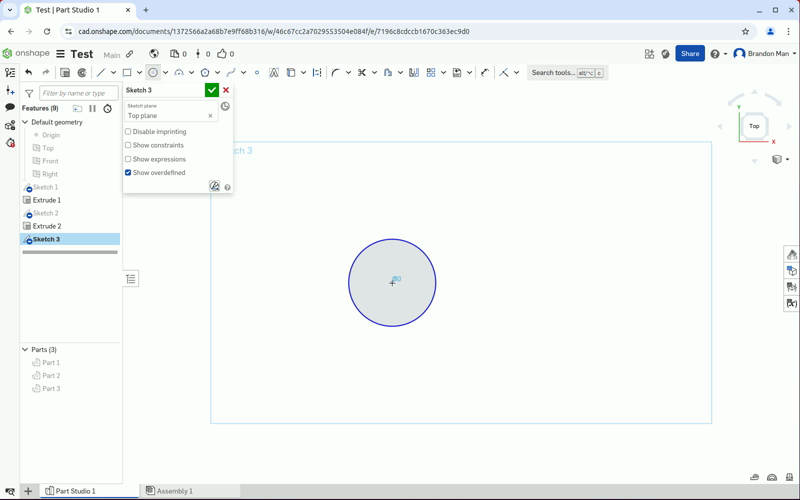
mouse_move(415, 282)
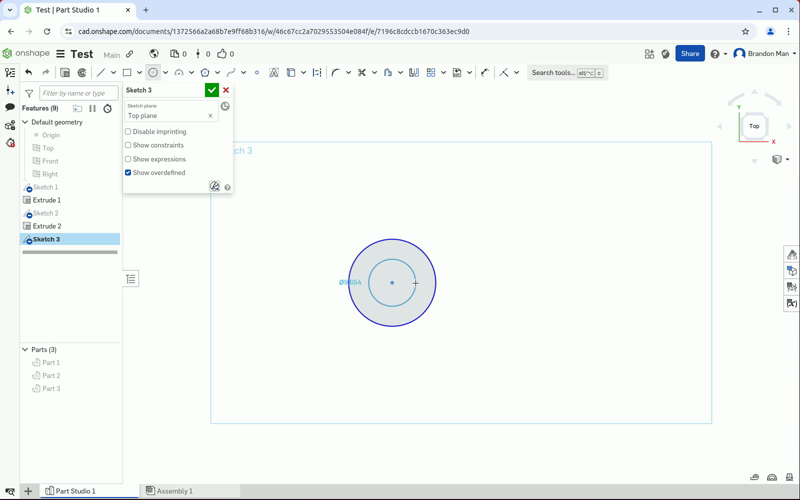
click(415, 282)
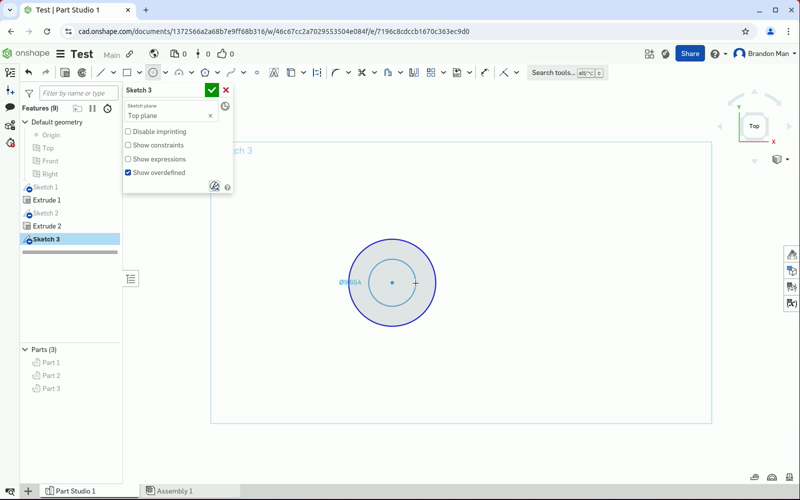
key(esc)
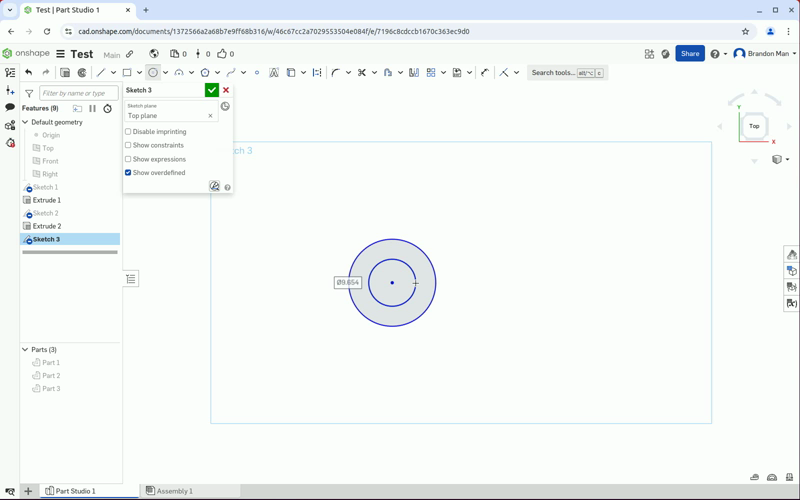
mouse_move(397, 243)
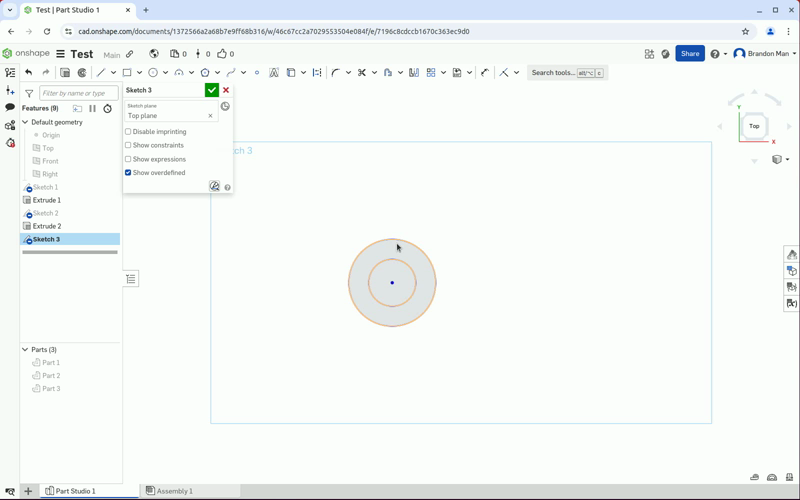
click(397, 243)
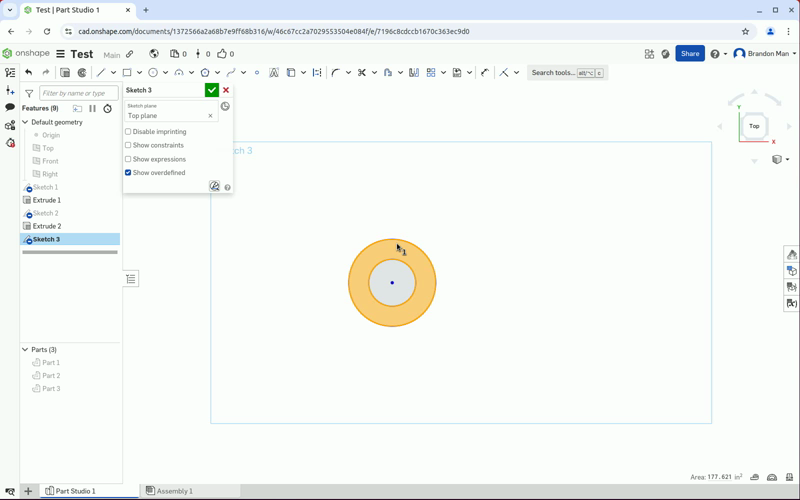
mouse_move(73, 352)
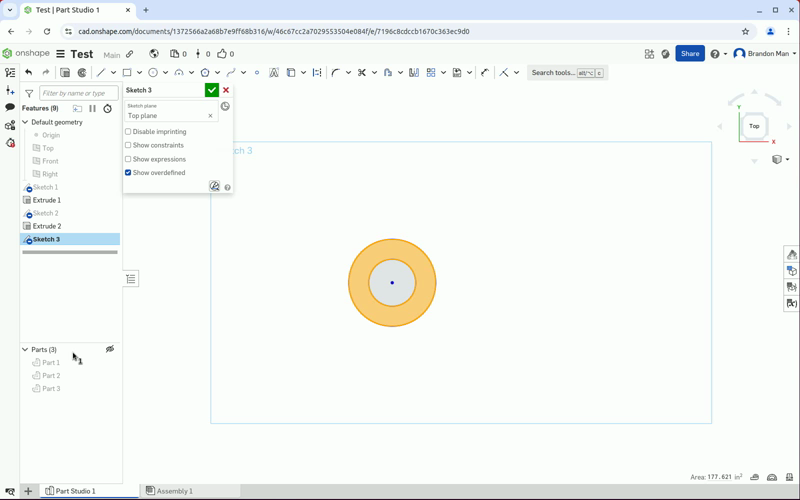
key(shift+y)
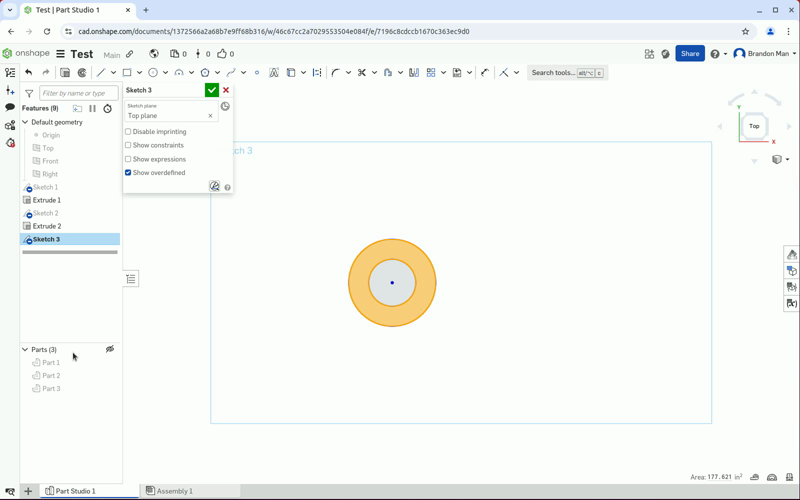
key(shift+e)
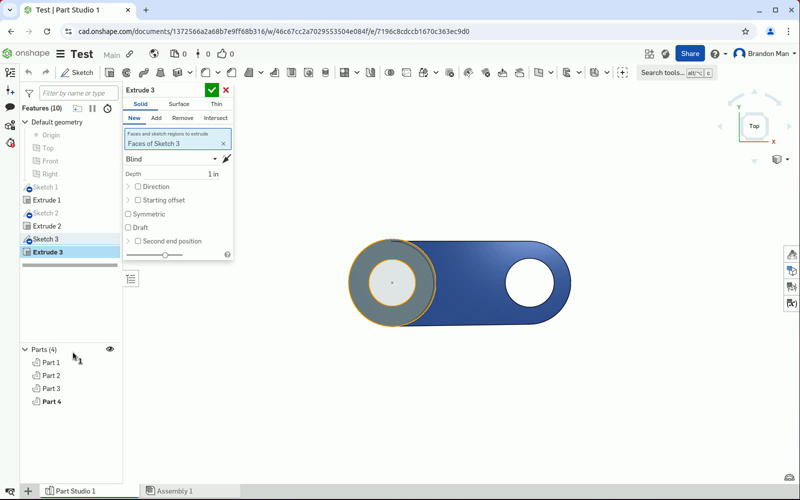
mouse_move(143, 106)
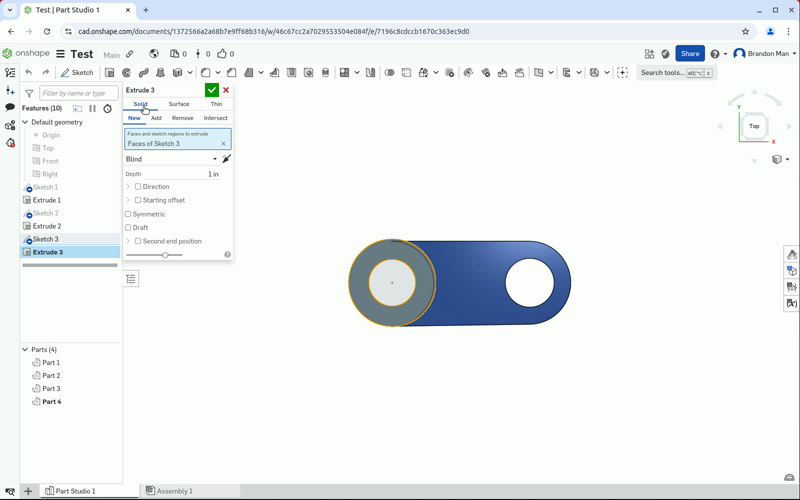
click(143, 106)
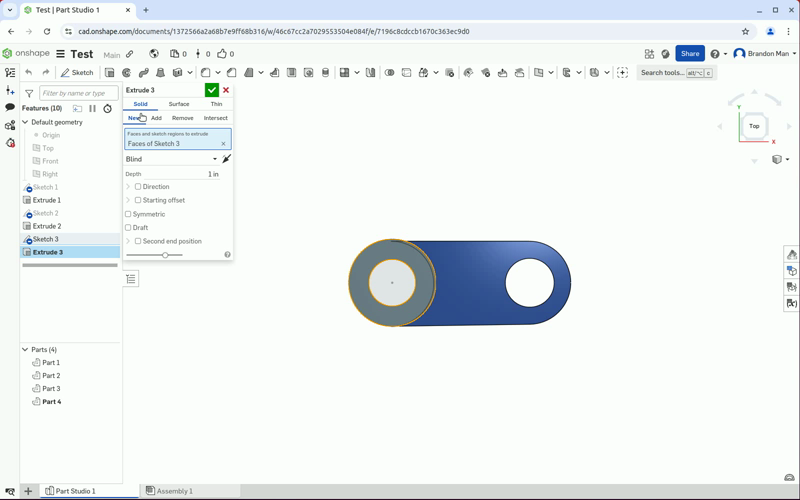
mouse_move(137, 120)
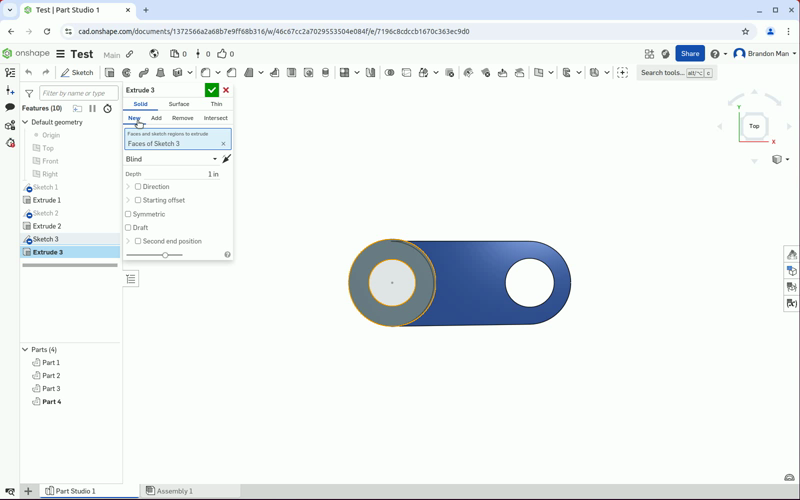
click(137, 120)
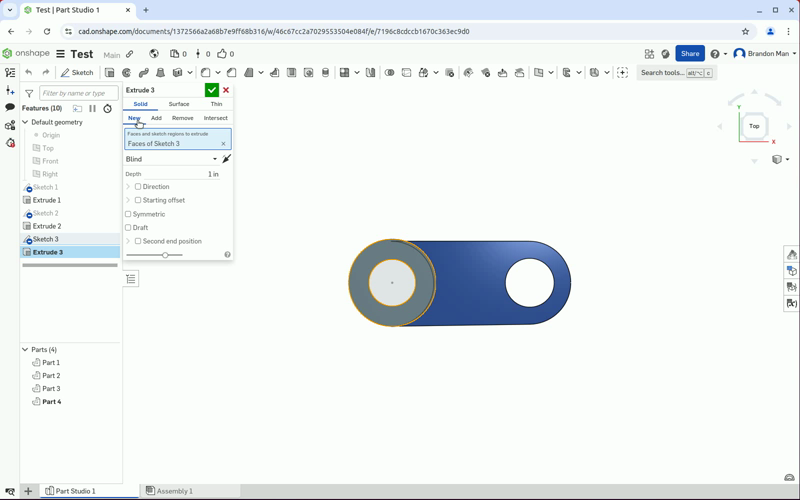
key(tab, 4)
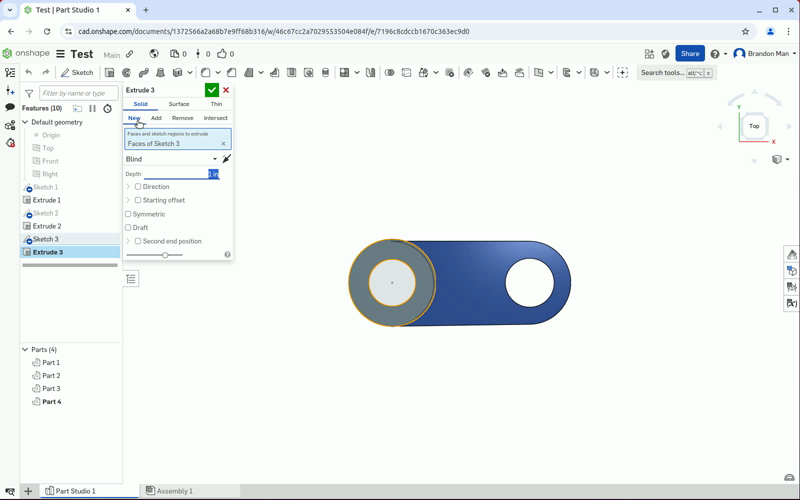
text(15.165)
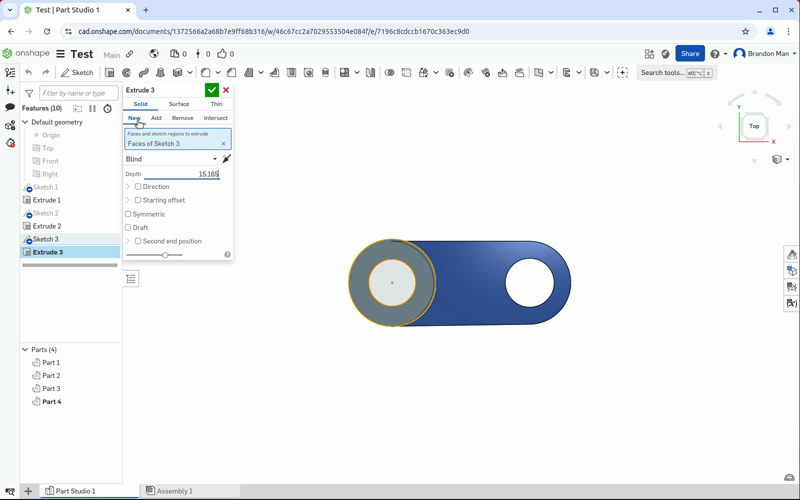
key(enter)
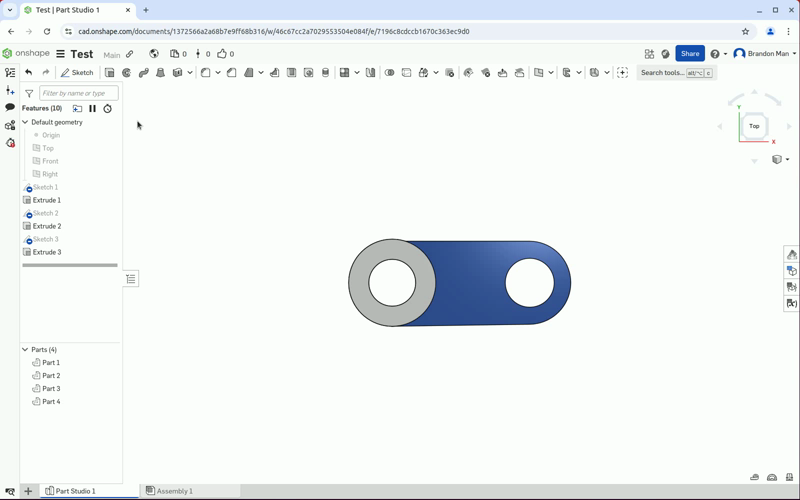
key(shift+h)
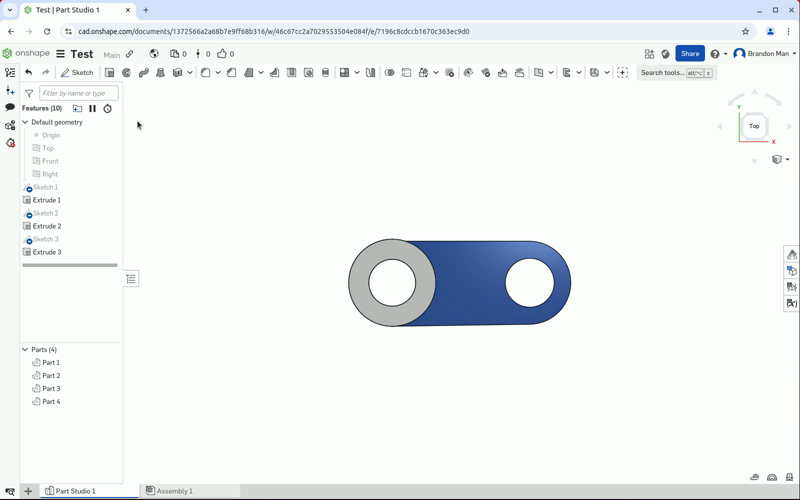
key(shift+h)
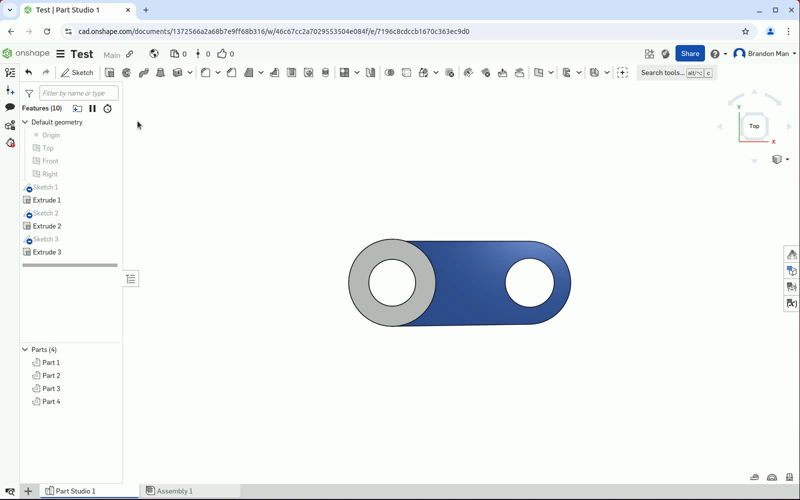
key(shift+7)
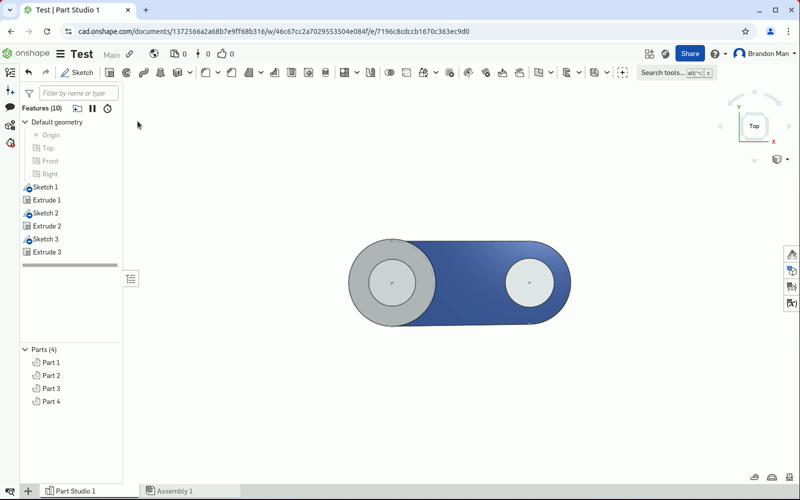
key(up, 3)
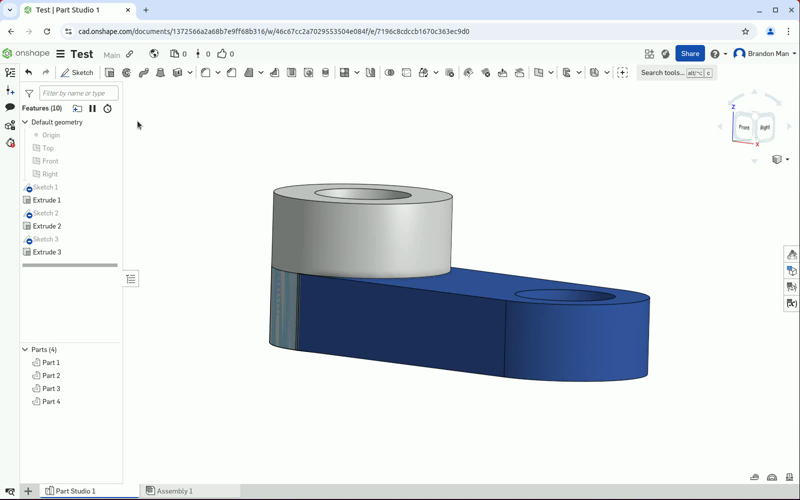
key(left, 3)
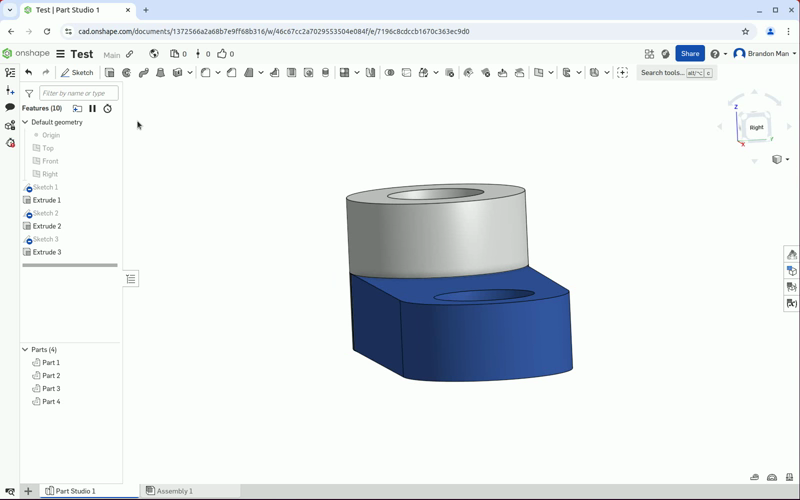
key(right, 3)
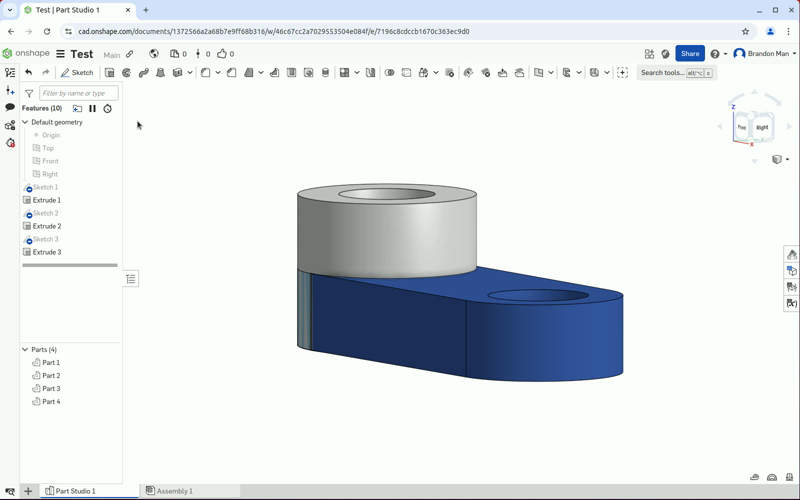
key(down, 3)
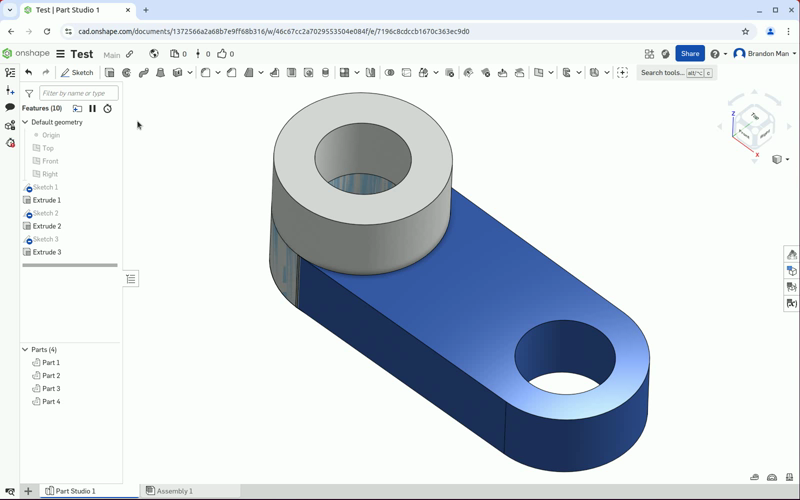
mouse_move(73, 189)
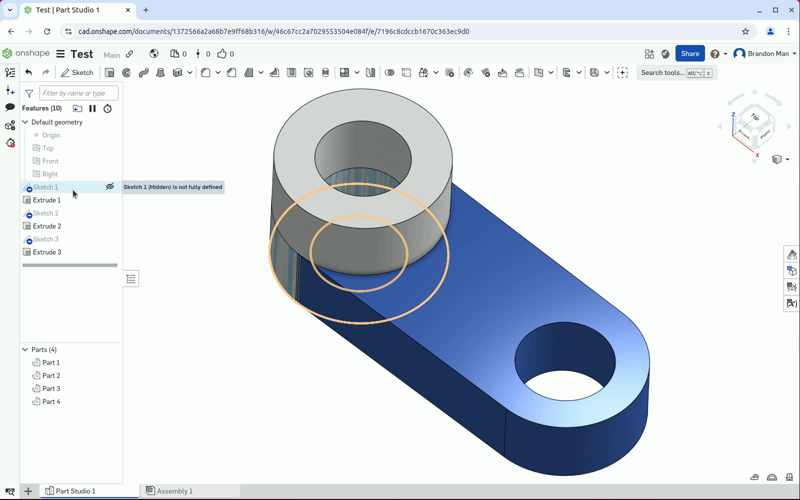
click(73, 189)